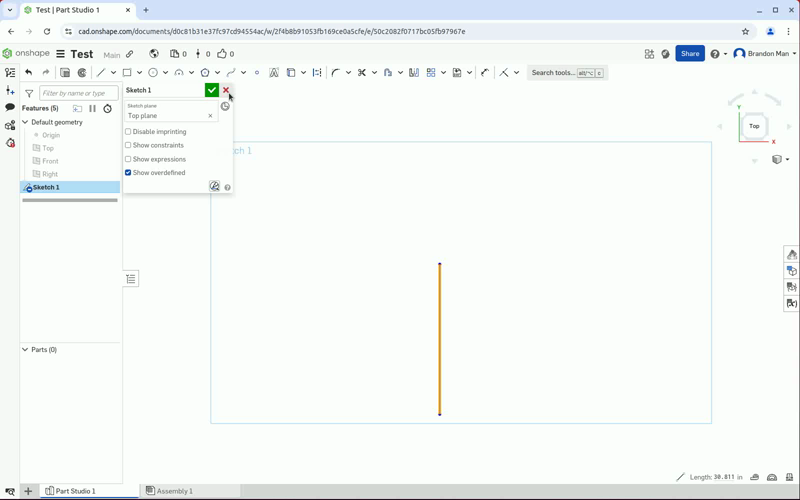
key(shift+h)
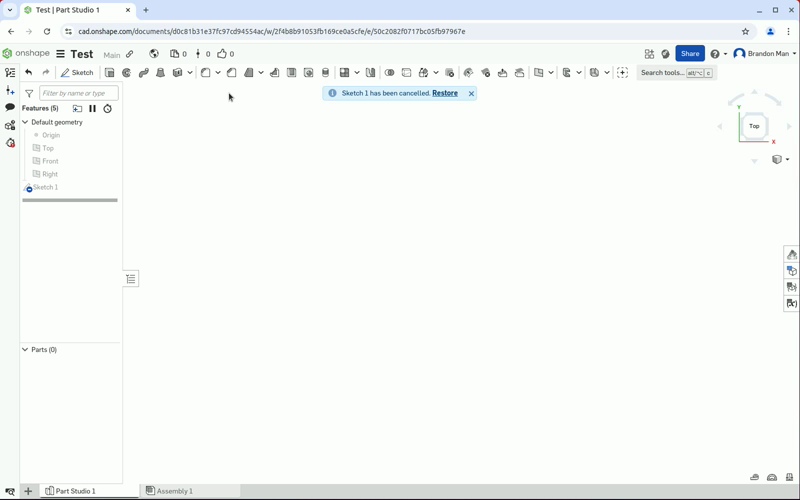
mouse_move(73, 352)
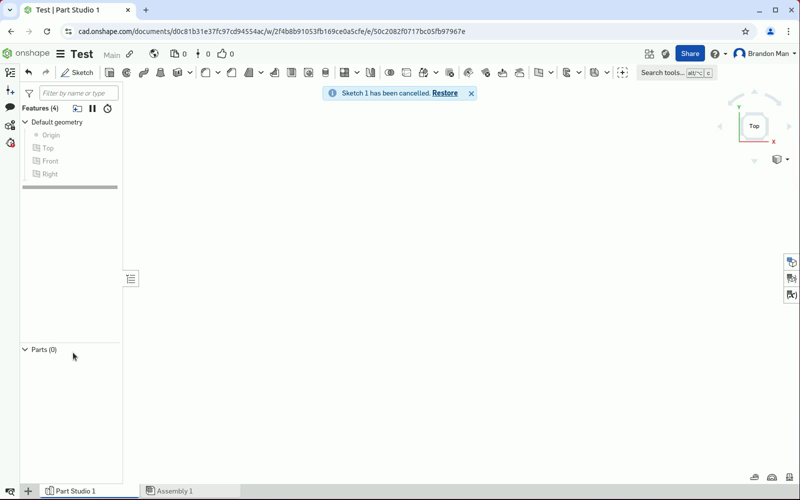
key(y)
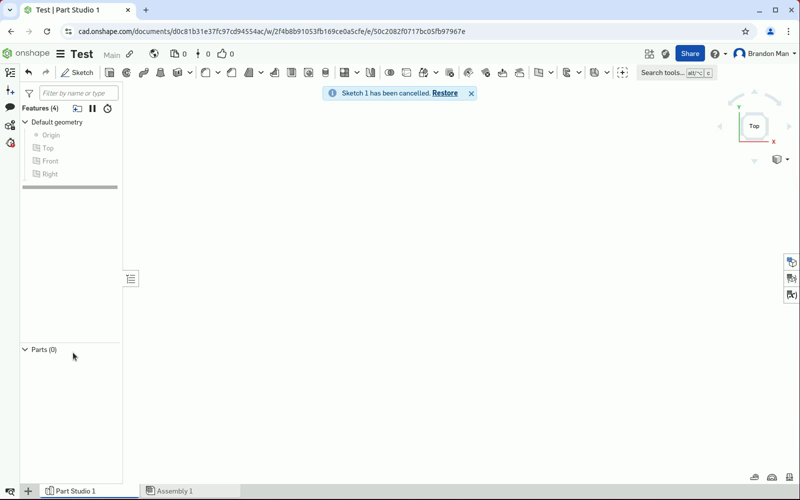
key(shift+p)
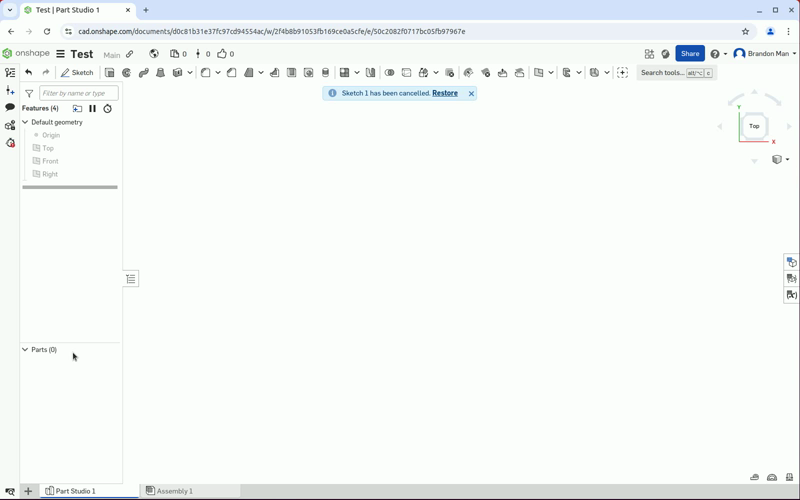
key(space)
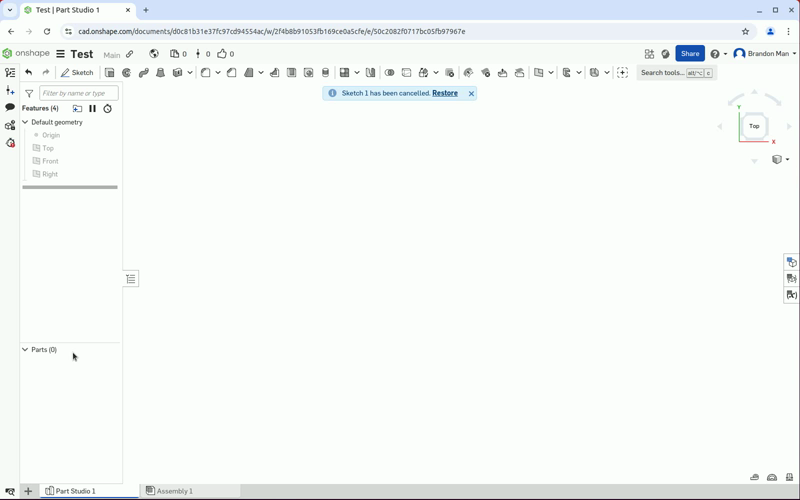
key_down(shift)
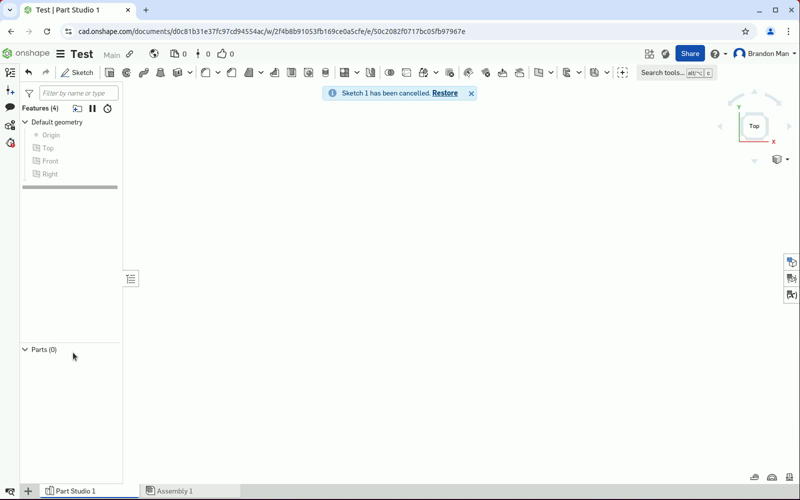
key(up)
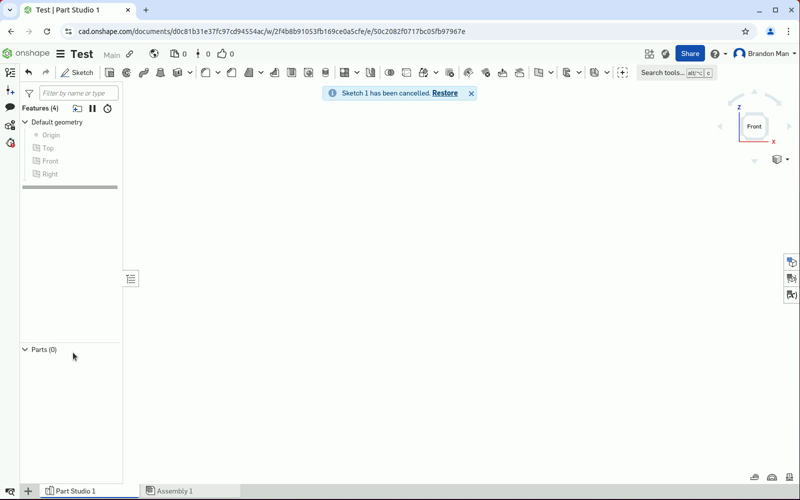
key_up(shift)
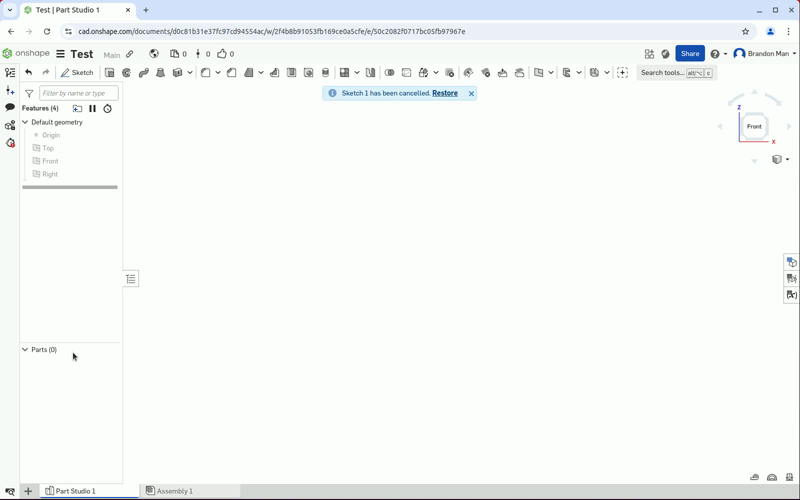
mouse_move(73, 352)
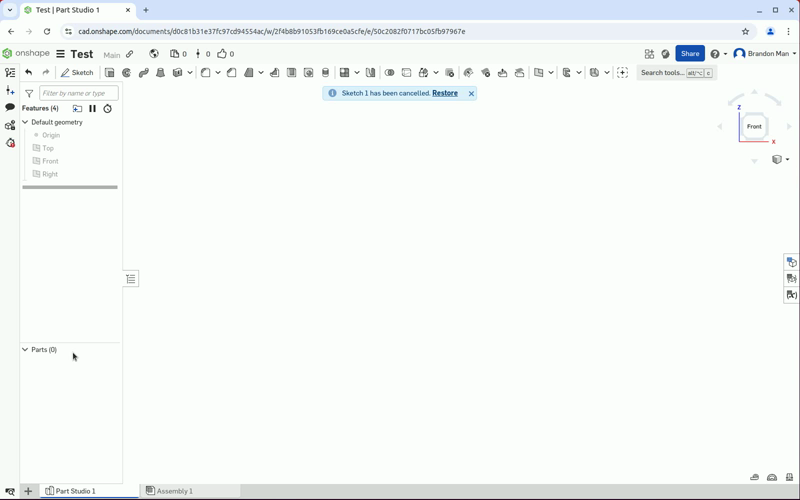
key(shift+y)
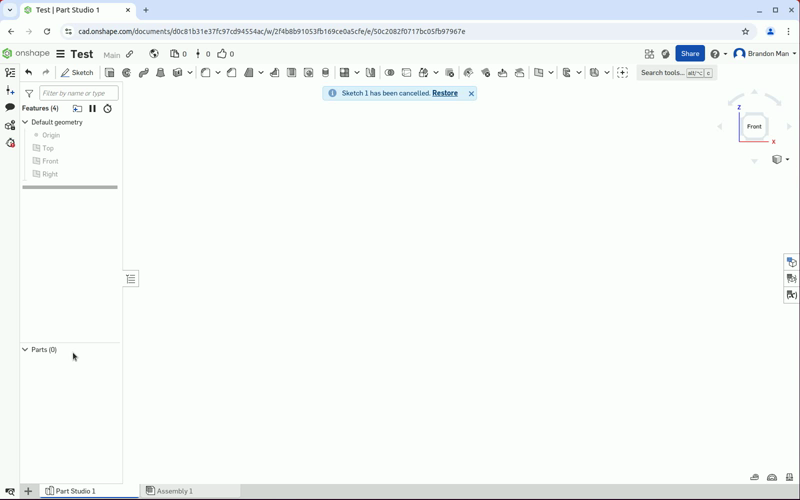
key(shift+s)
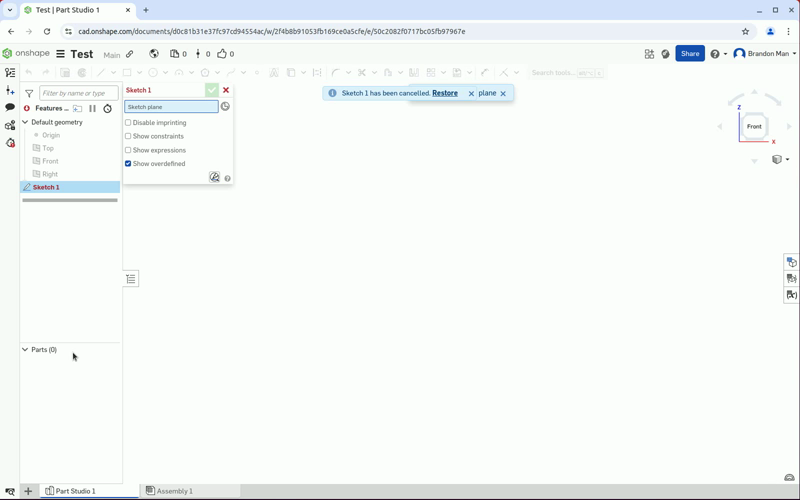
mouse_move(73, 163)
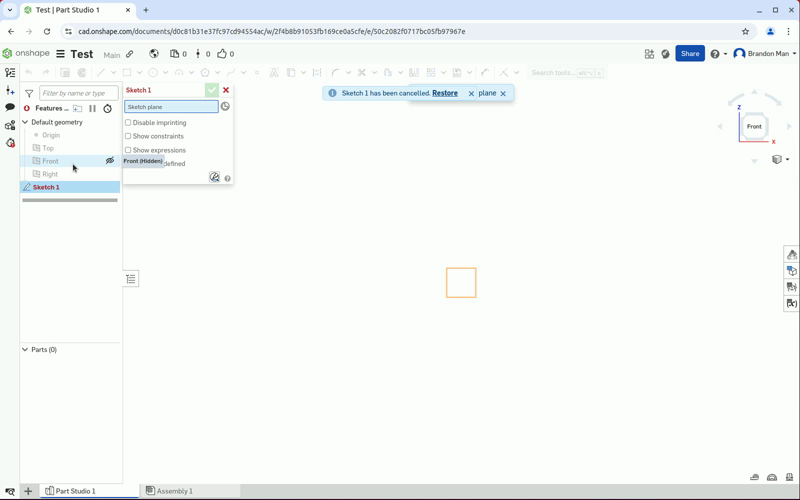
click(73, 163)
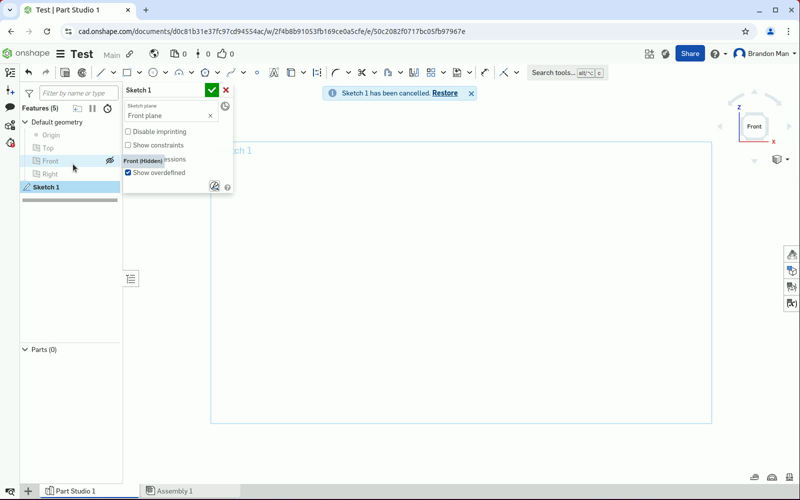
mouse_move(73, 352)
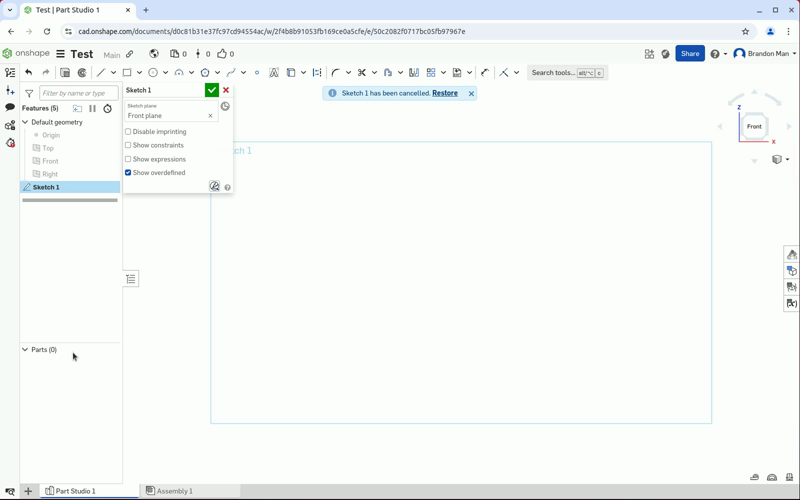
key(y)
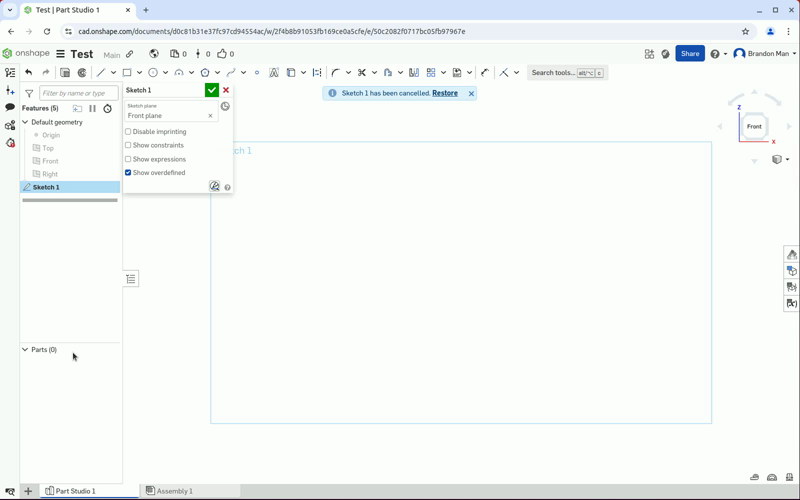
key(c)
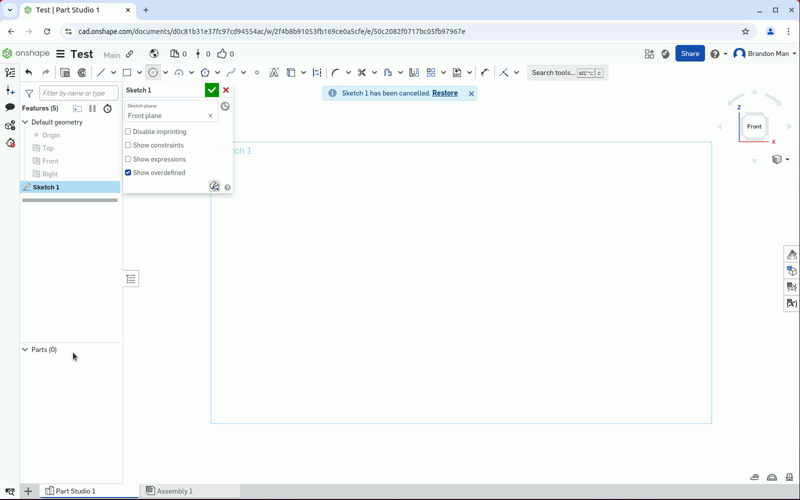
key_down(shift)
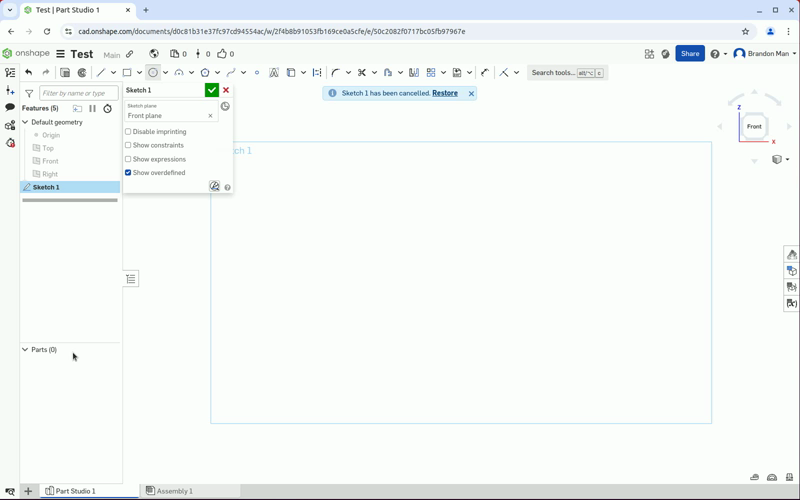
mouse_move(460, 282)
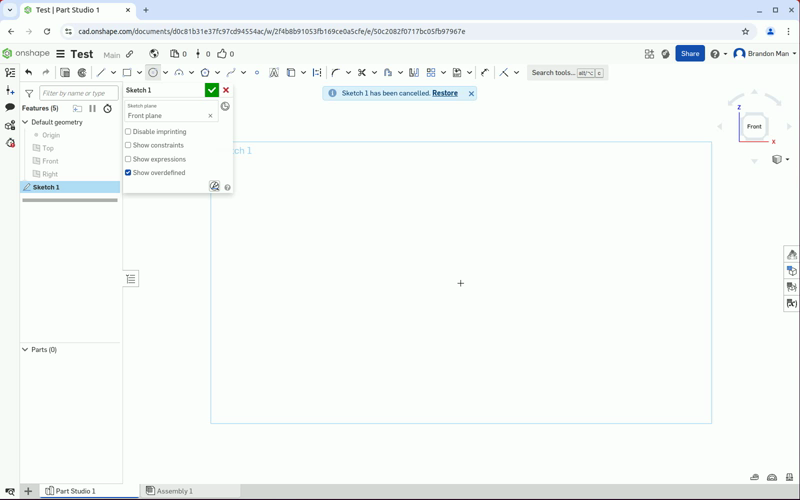
click(460, 282)
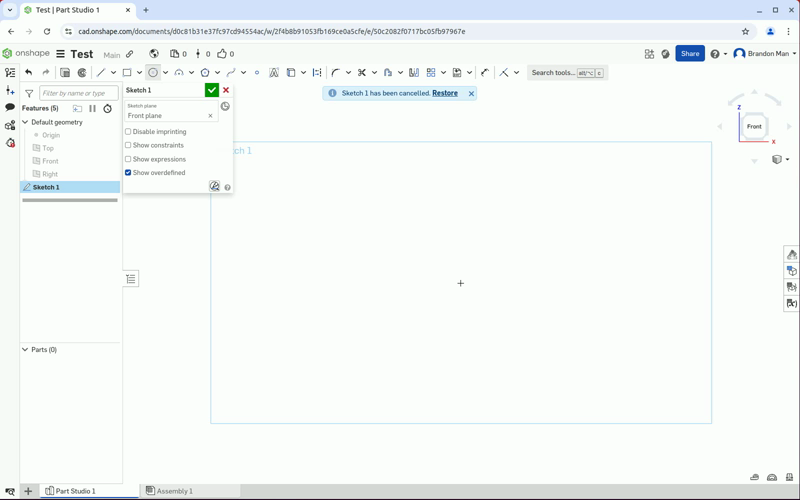
key_up(shift)
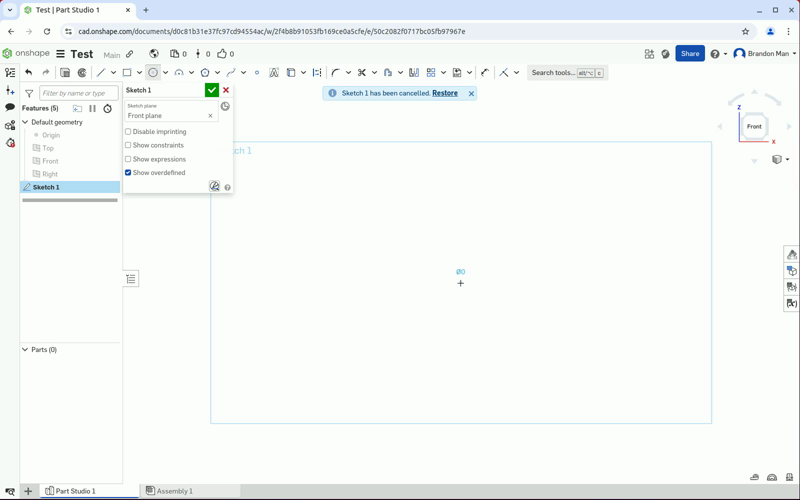
mouse_move(505, 282)
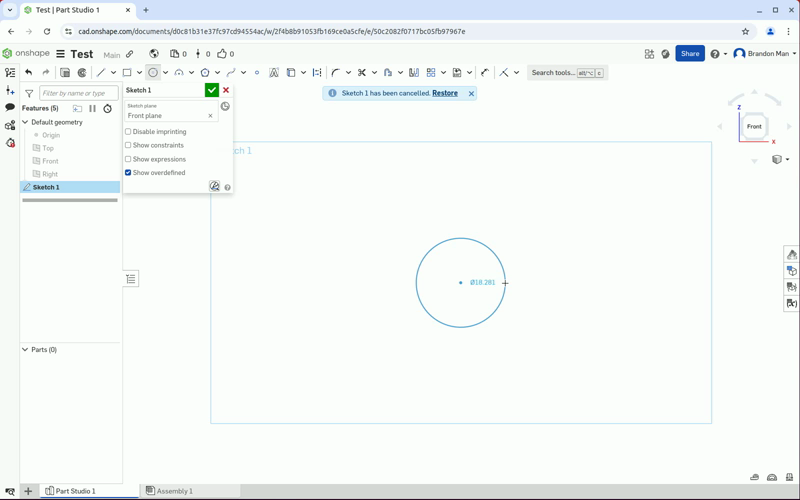
click(505, 282)
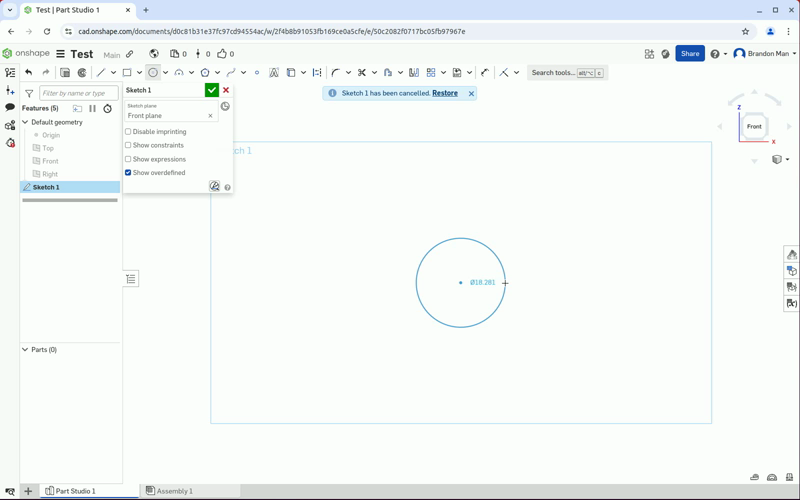
key(esc)
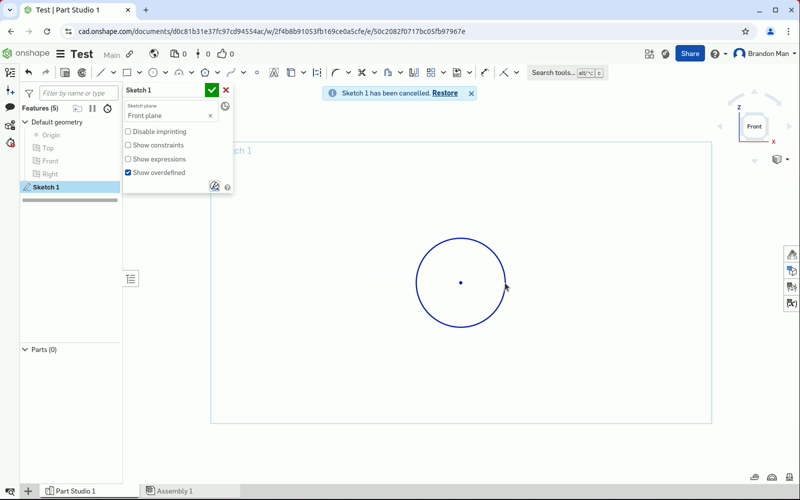
key(c)
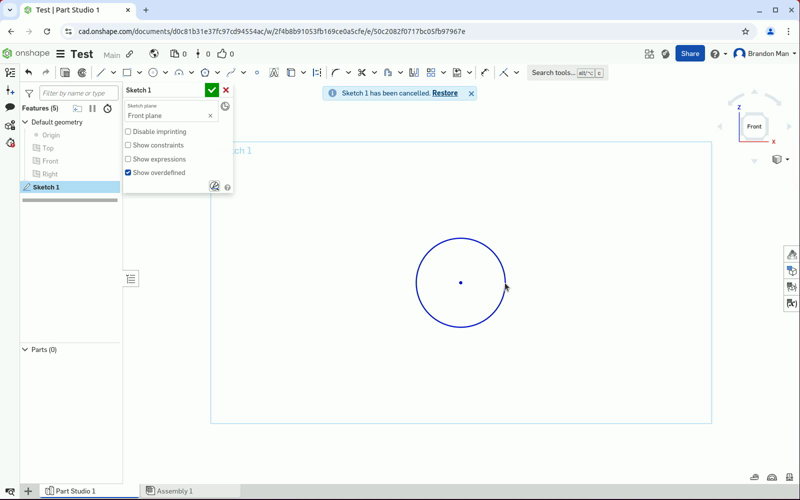
key_down(shift)
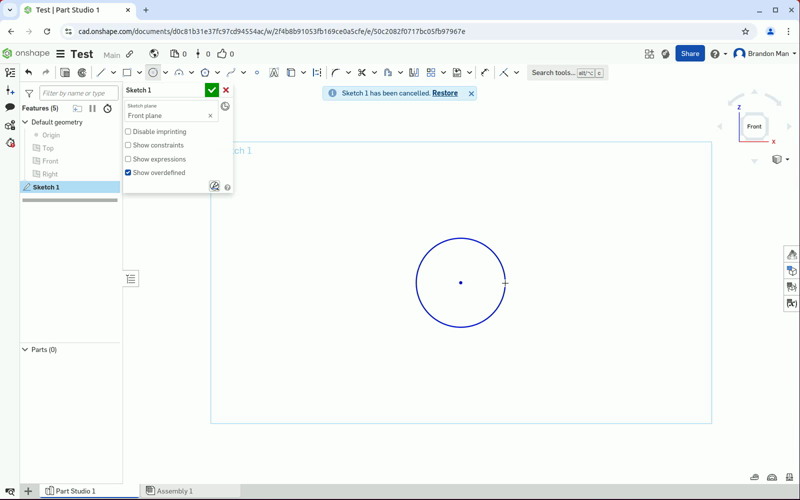
mouse_move(460, 282)
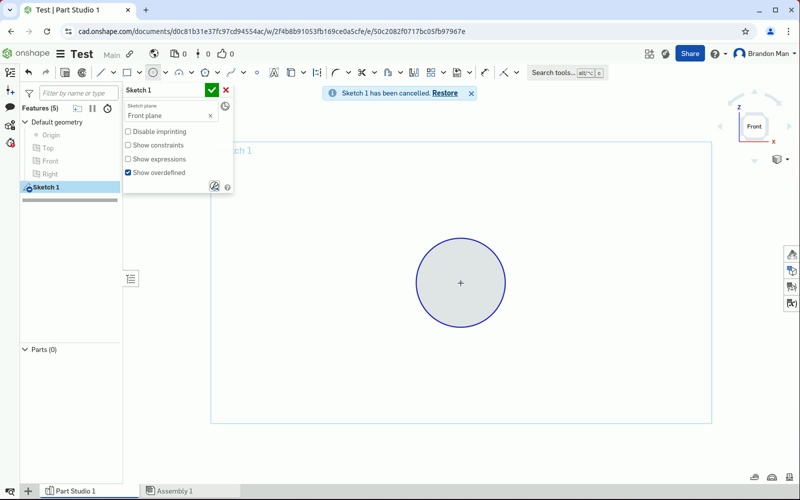
click(460, 282)
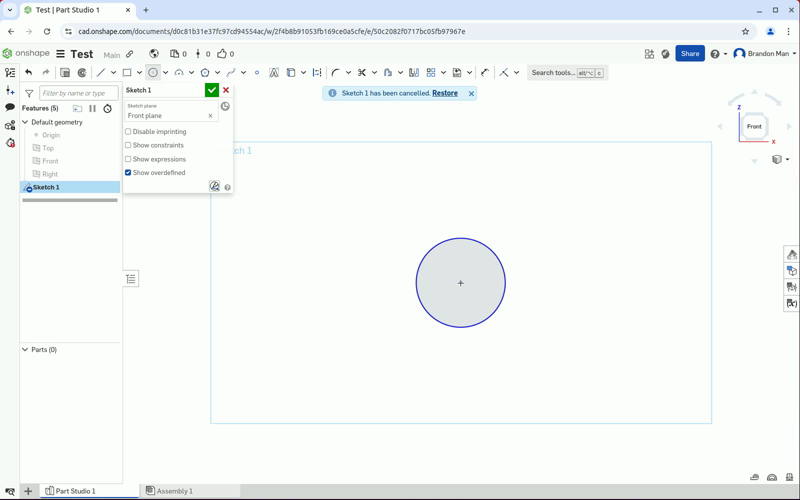
key_up(shift)
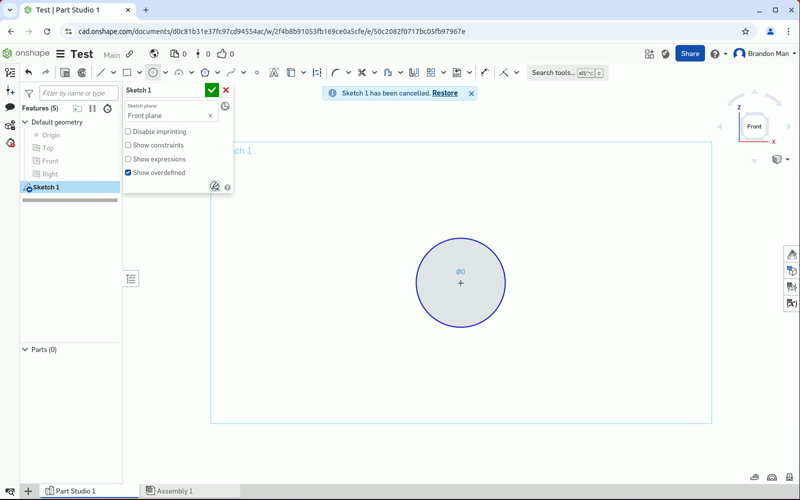
mouse_move(478, 282)
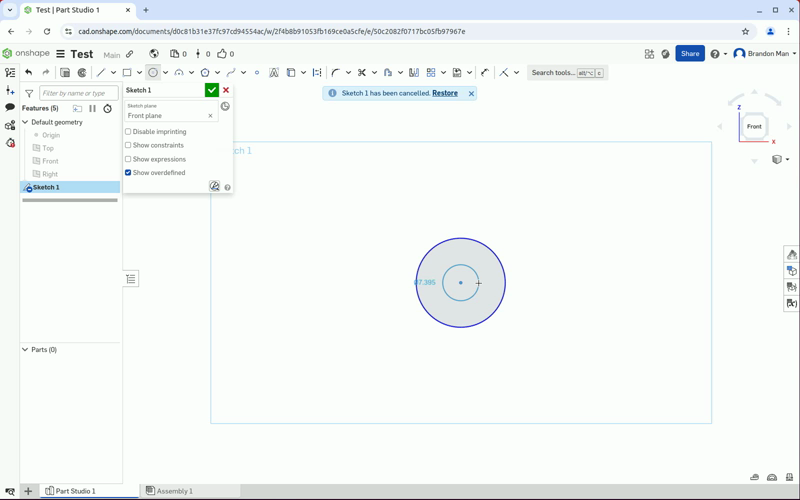
click(478, 282)
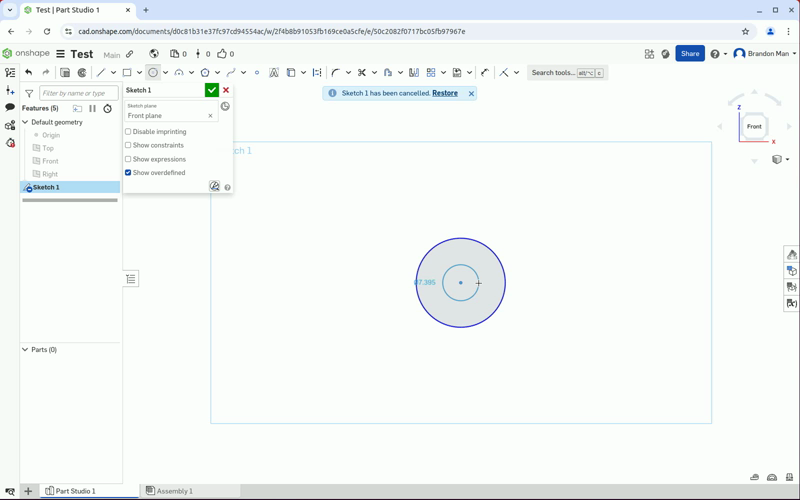
key(esc)
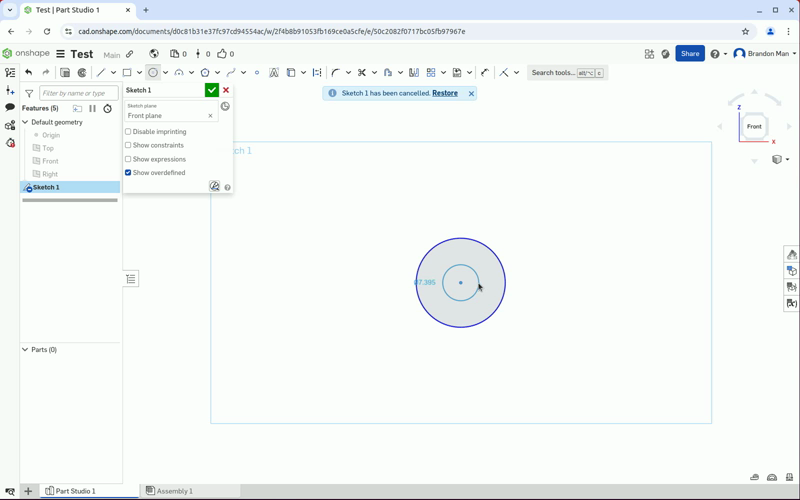
mouse_move(437, 304)
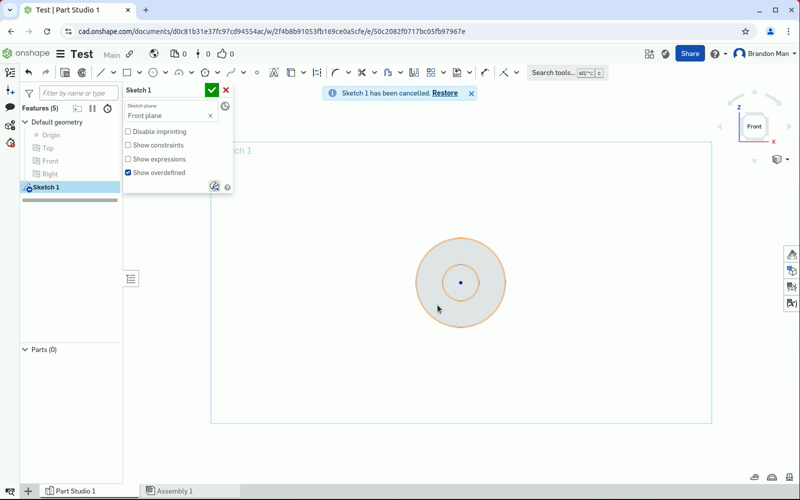
click(437, 304)
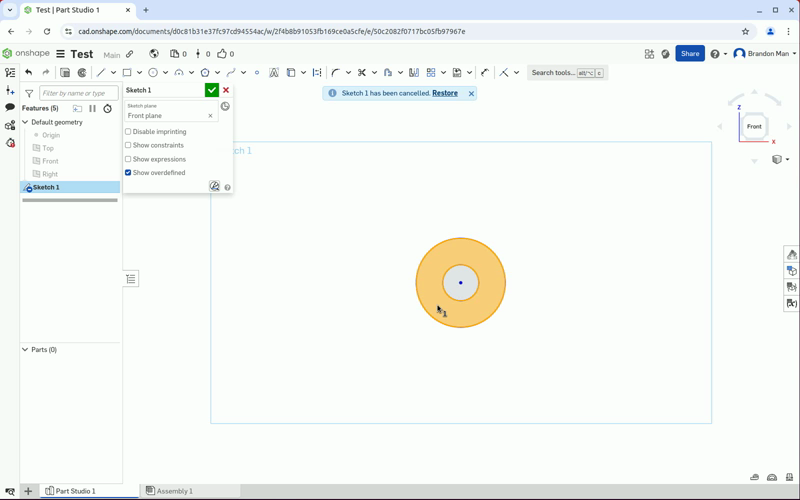
mouse_move(73, 352)
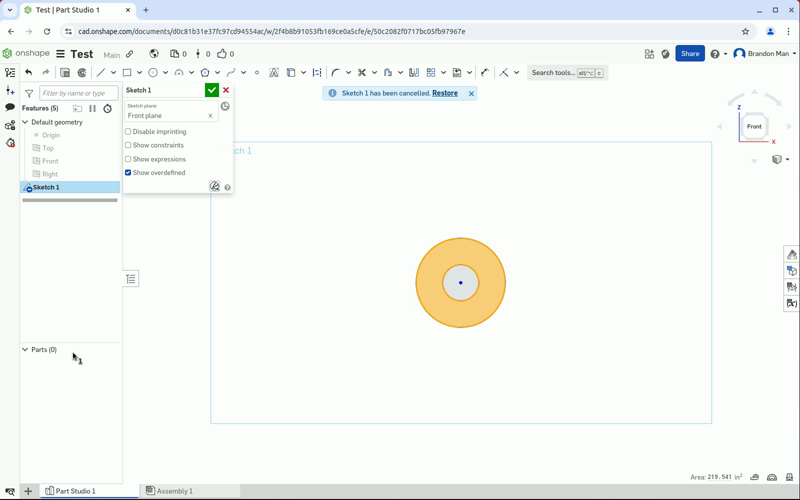
key(shift+y)
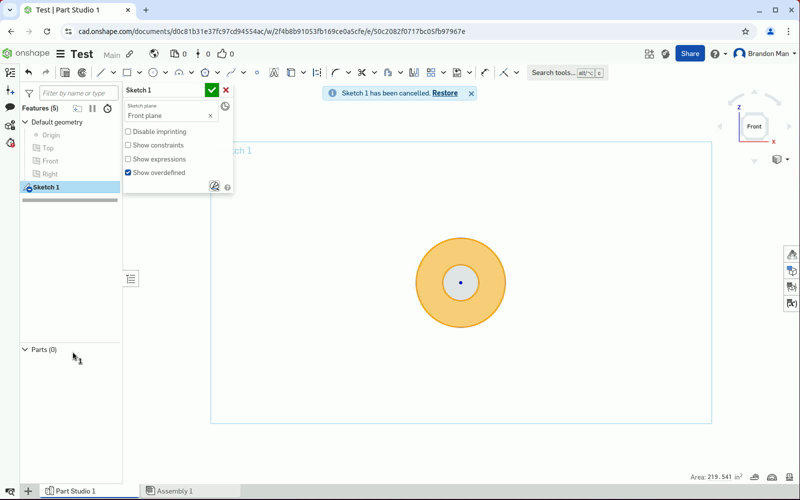
key(shift+e)
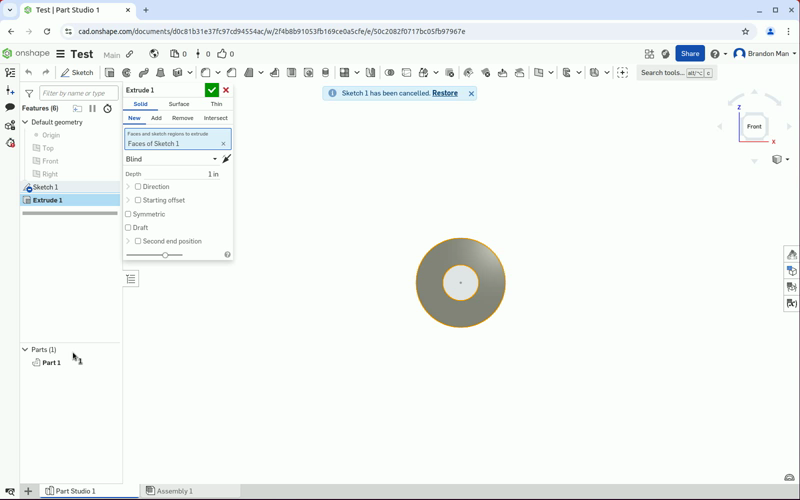
mouse_move(143, 106)
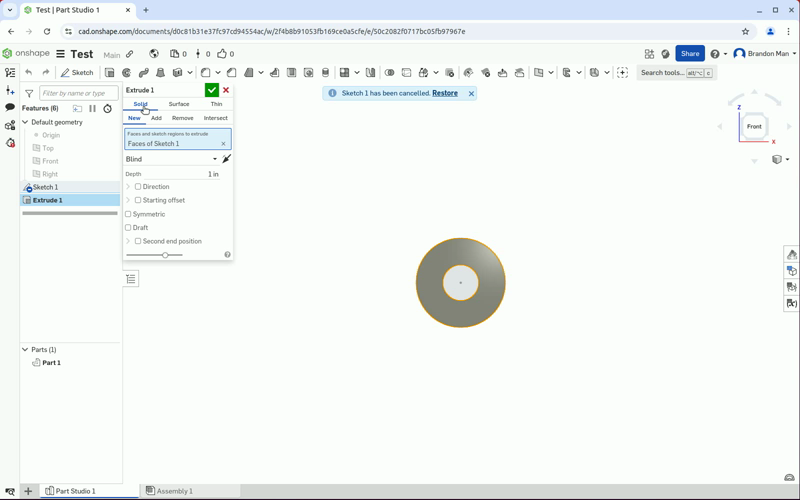
click(143, 106)
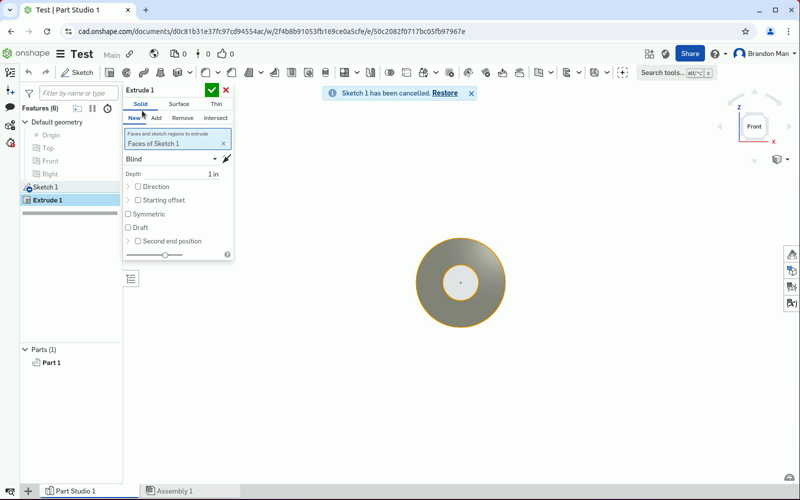
mouse_move(137, 120)
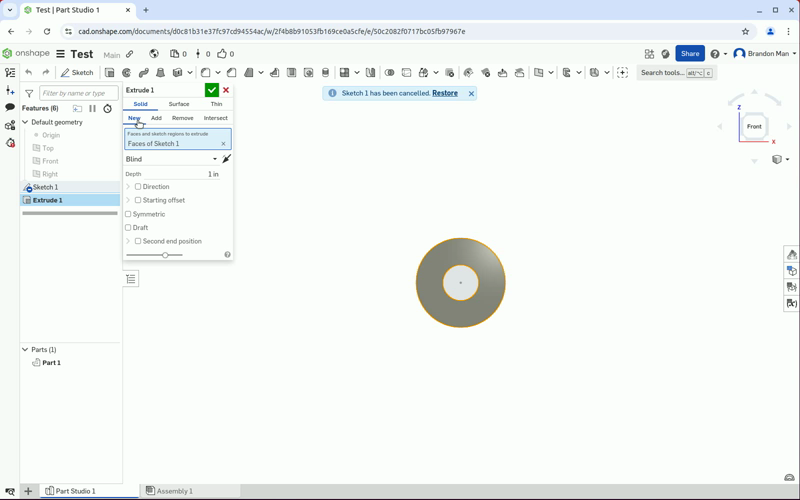
click(137, 120)
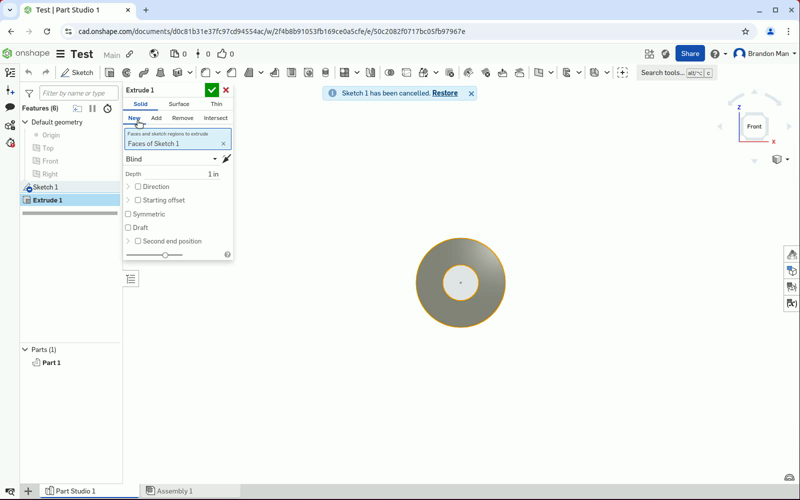
key(tab, 4)
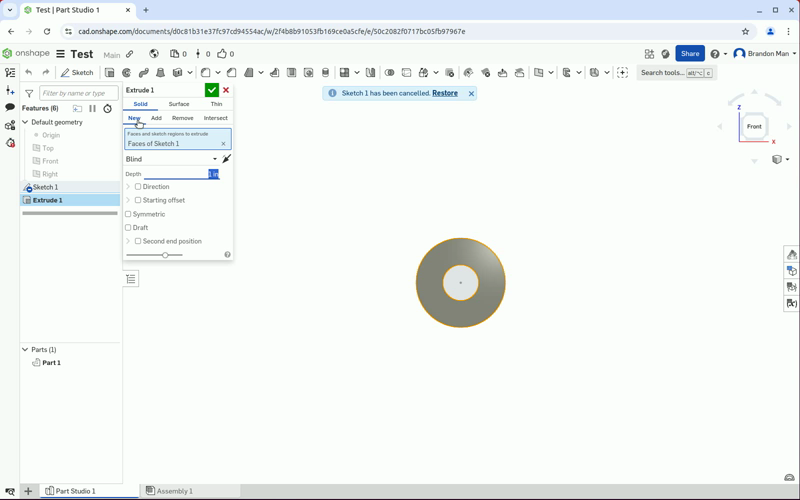
text(3.611)
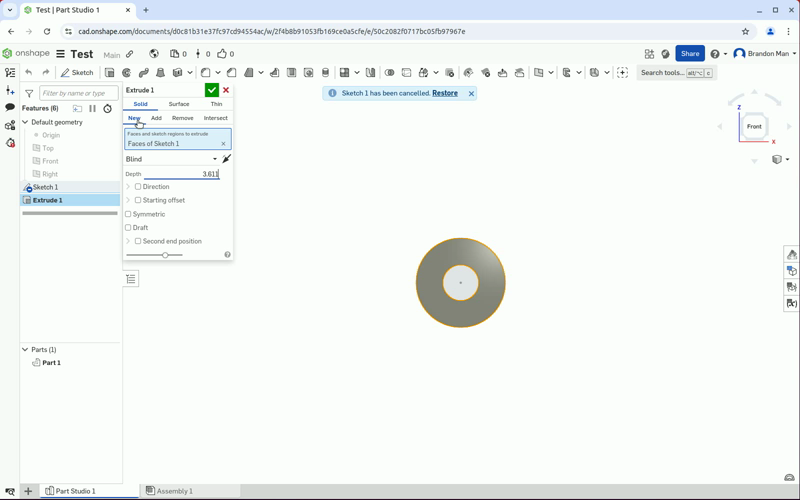
key(enter)
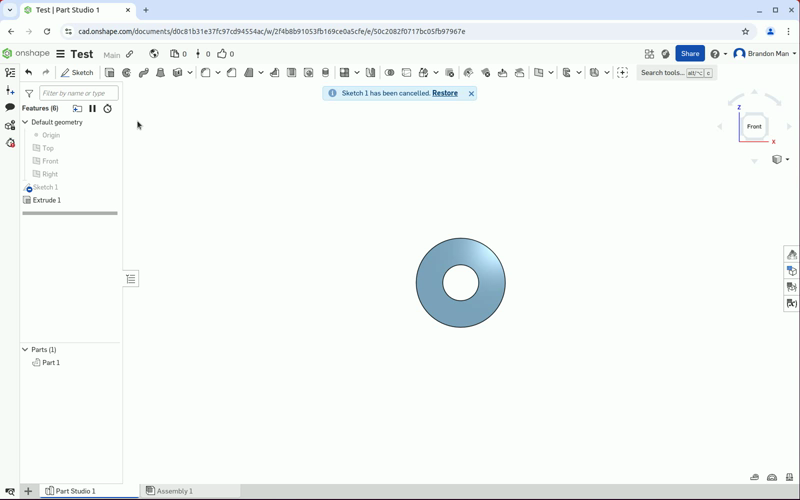
key(shift+h)
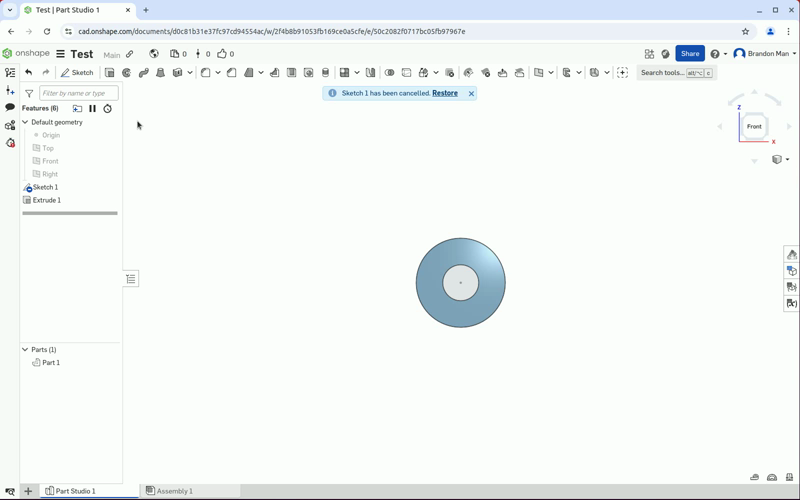
key(shift+h)
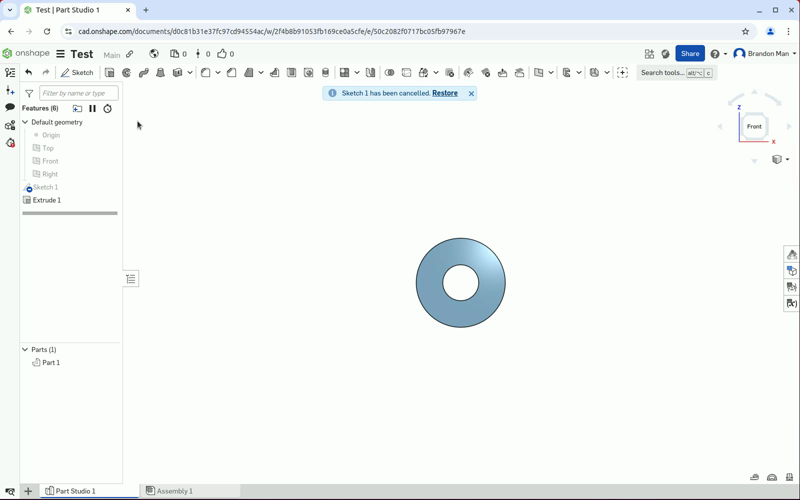
mouse_move(73, 189)
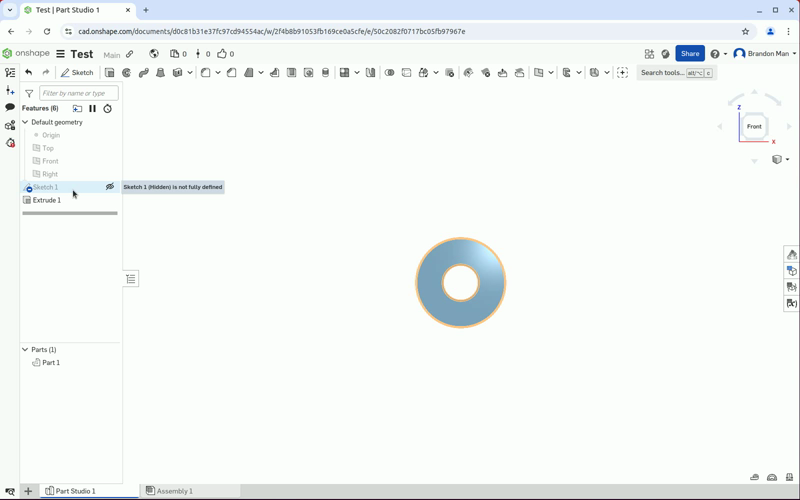
click(73, 189)
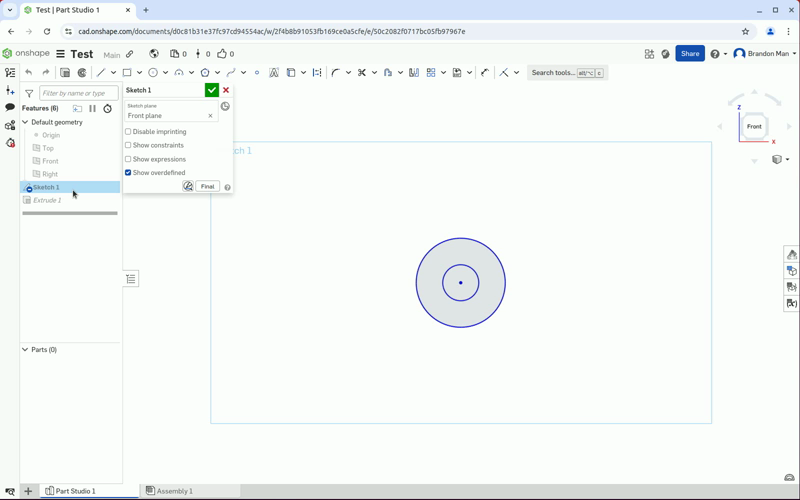
mouse_move(229, 92)
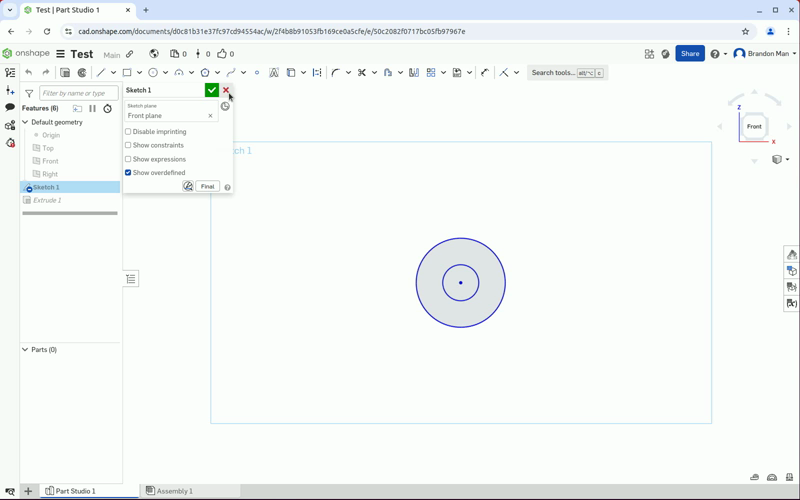
click(229, 92)
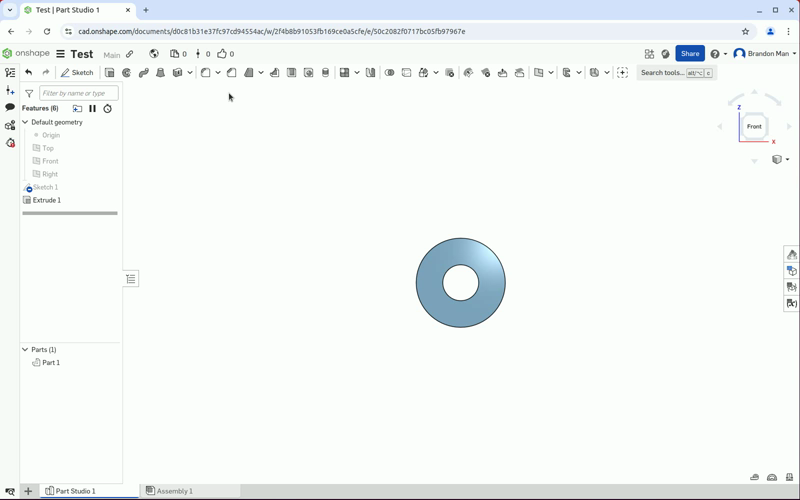
mouse_move(541, 75)
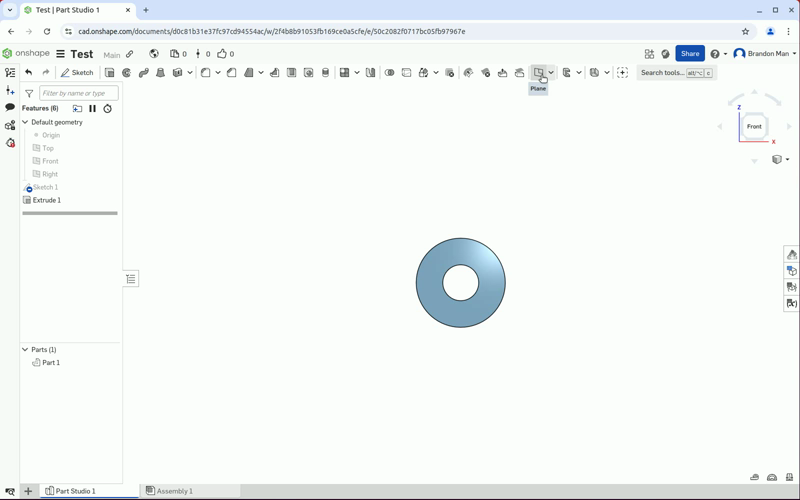
click(541, 75)
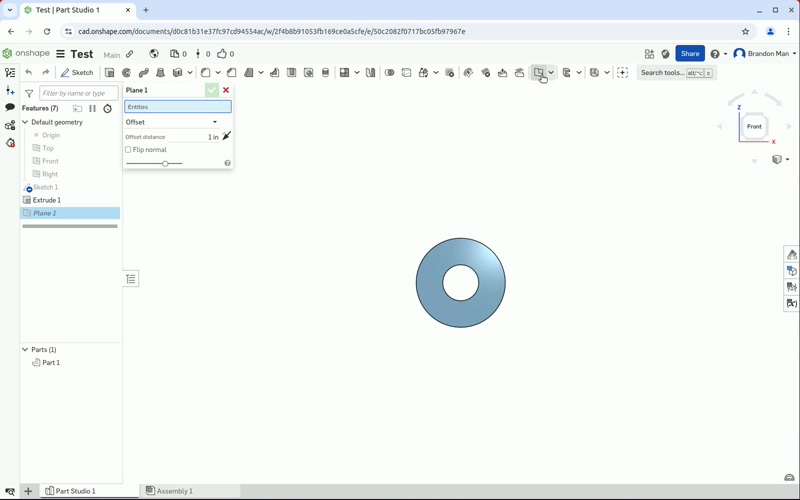
mouse_move(73, 163)
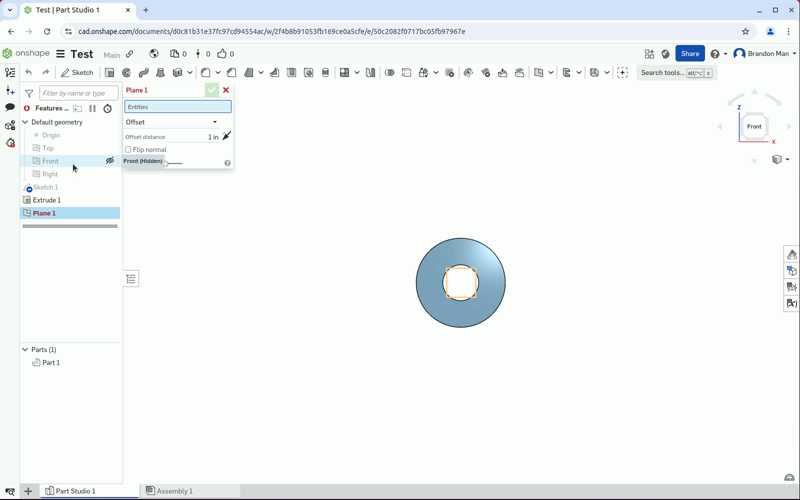
click(73, 163)
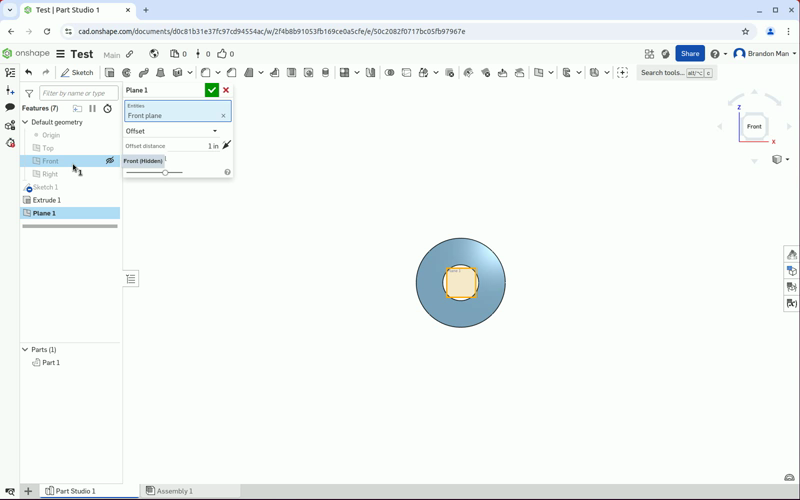
key(tab, 2)
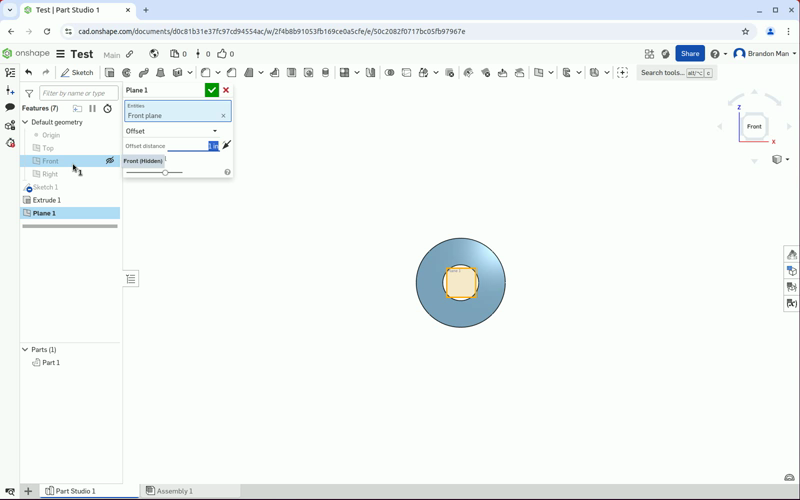
text(3.605)
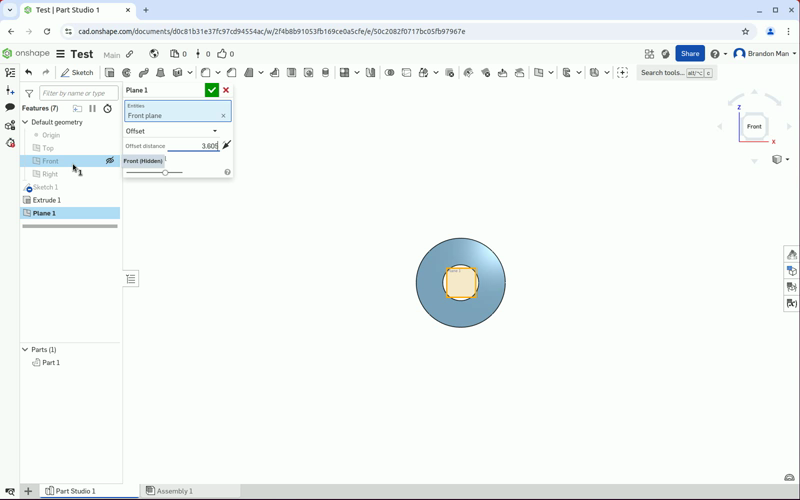
key(enter, 2)
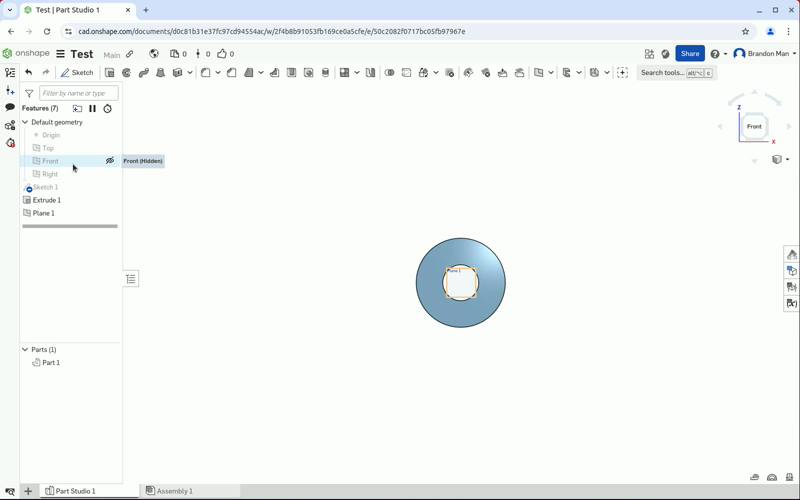
key(shift+s)
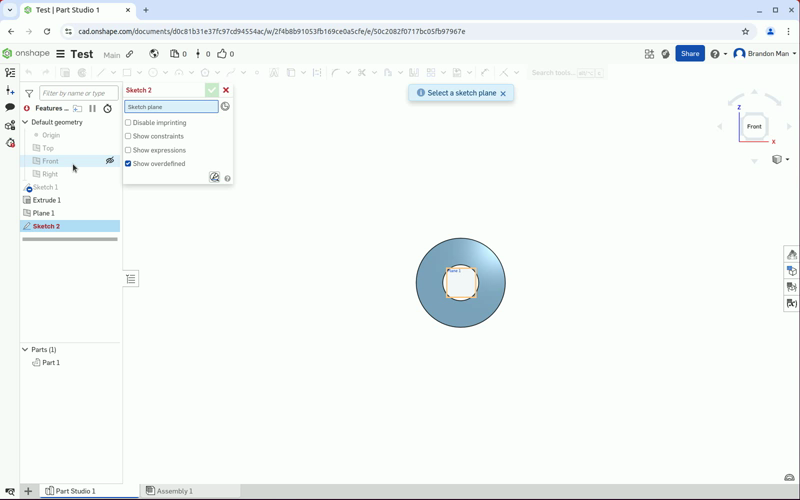
mouse_move(73, 215)
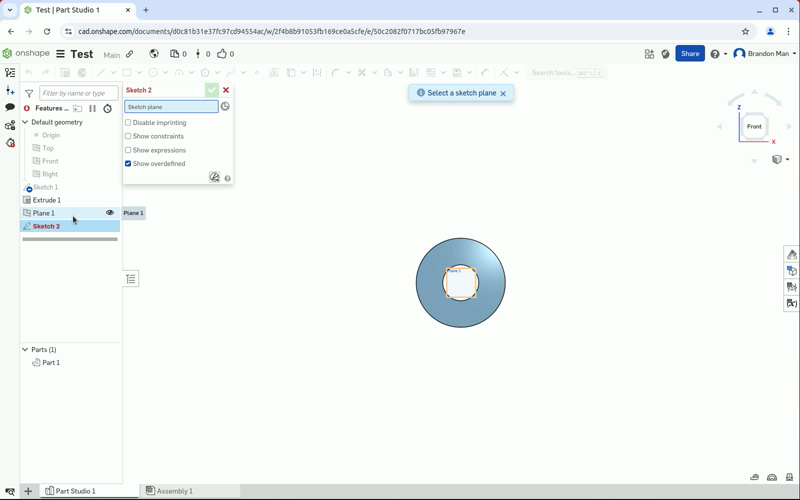
click(73, 215)
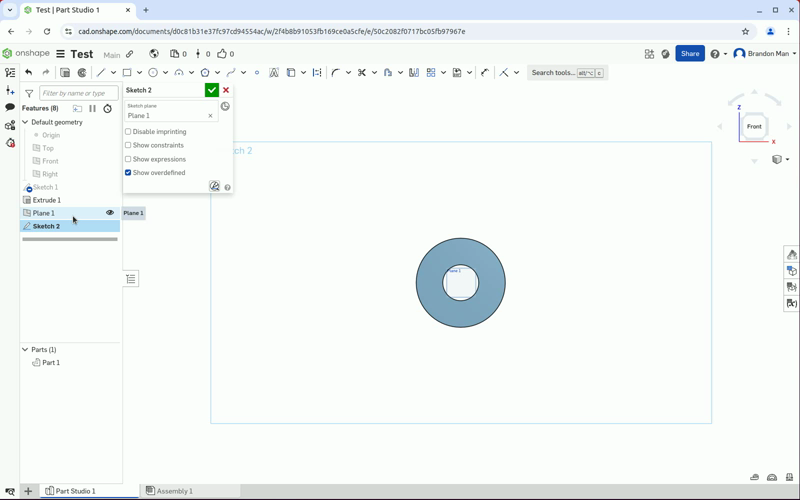
mouse_move(73, 352)
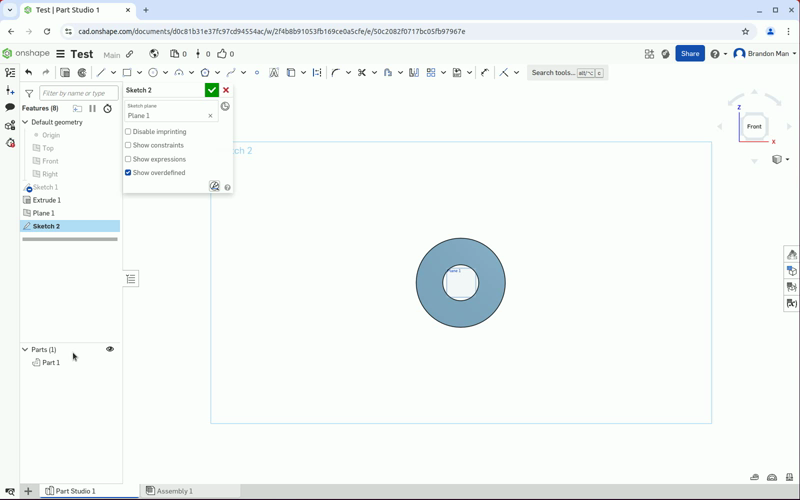
key(y)
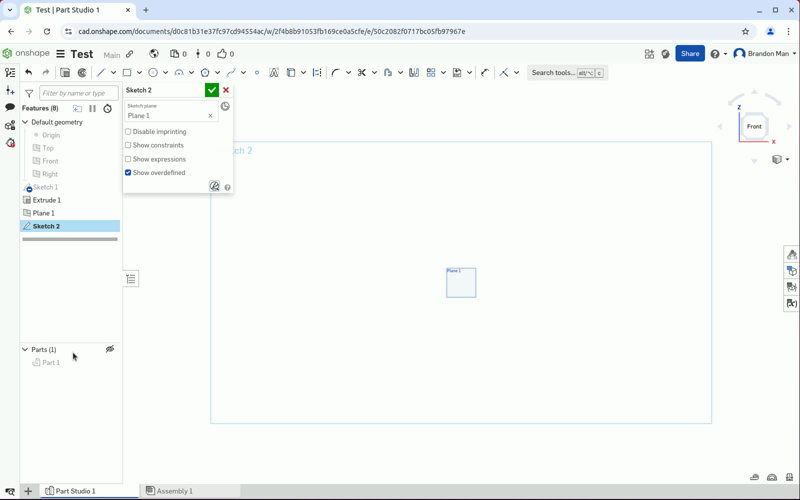
key(c)
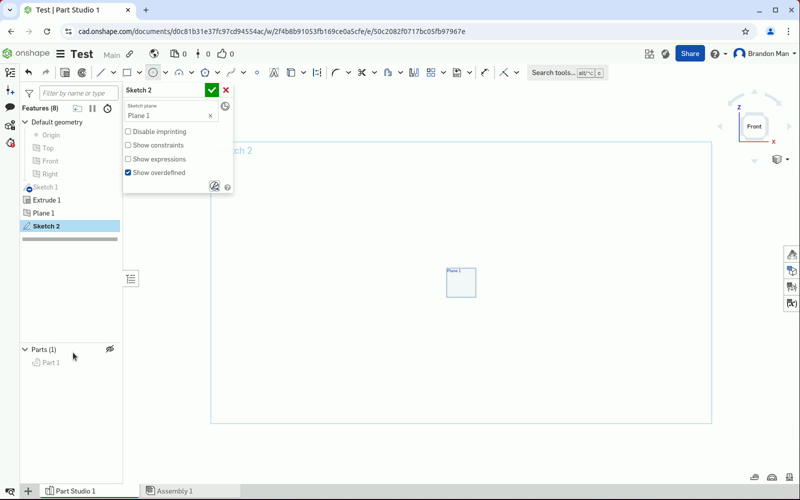
key_down(shift)
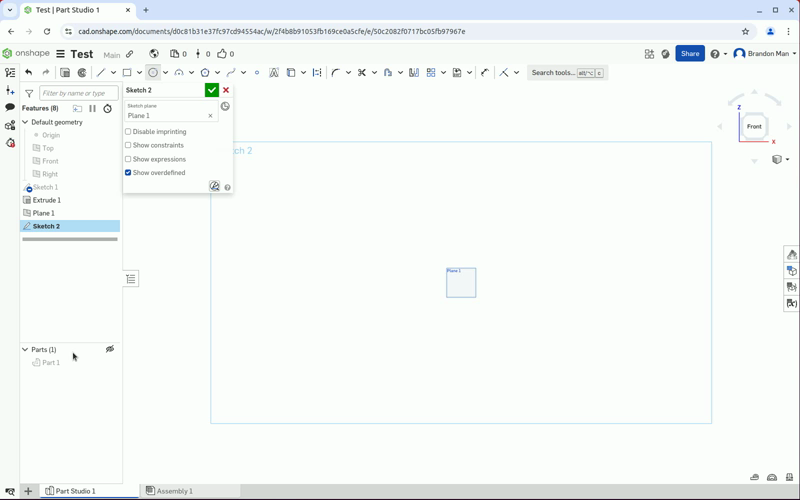
mouse_move(460, 282)
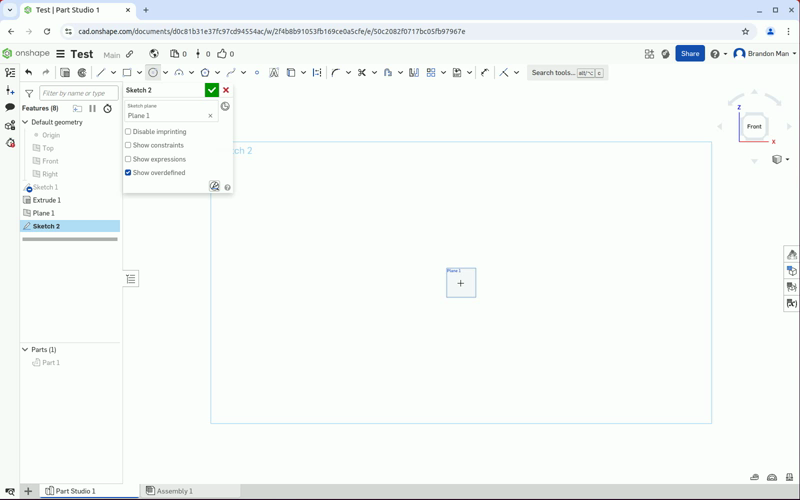
click(460, 282)
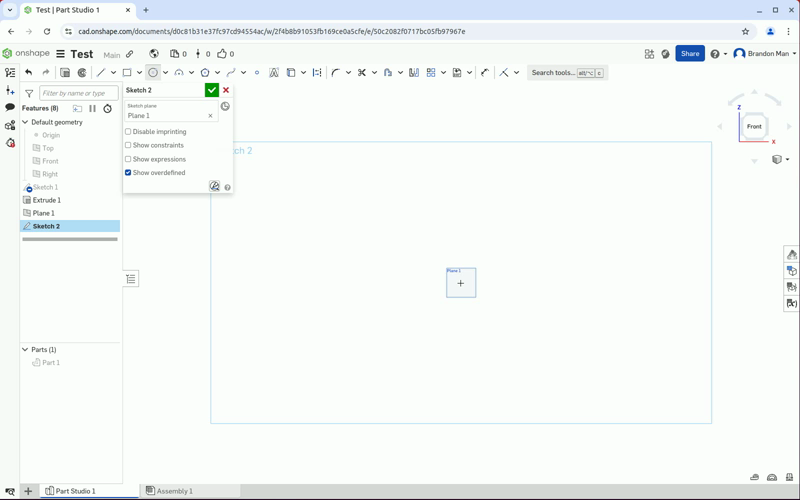
key_up(shift)
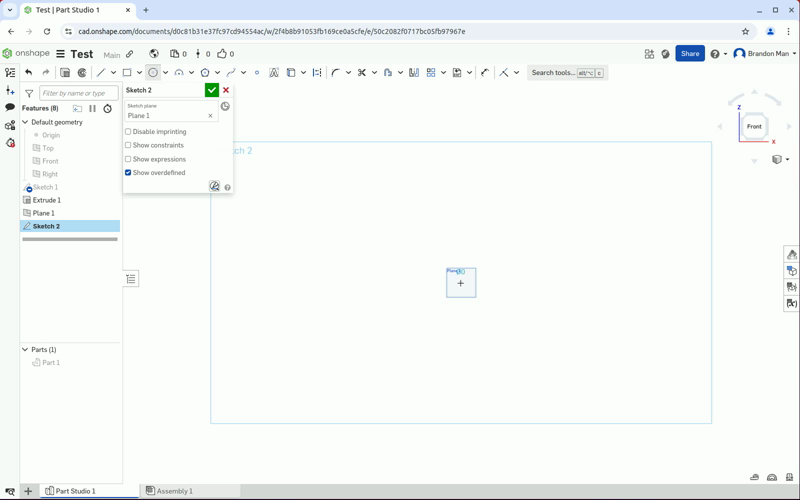
mouse_move(492, 282)
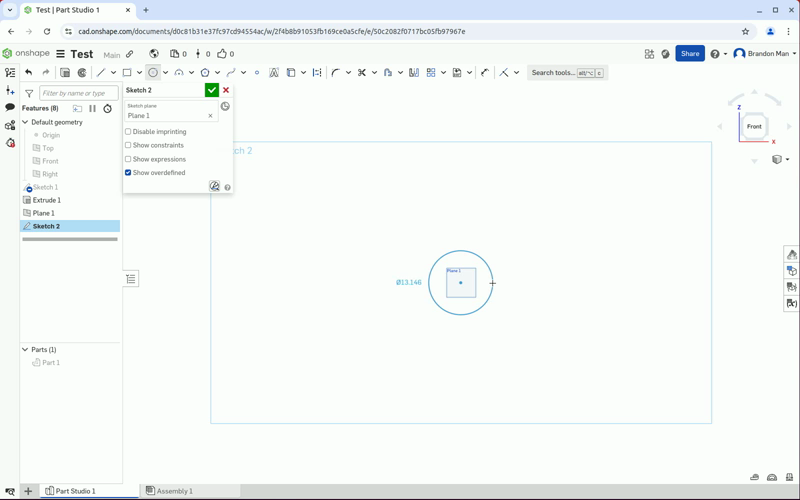
click(492, 282)
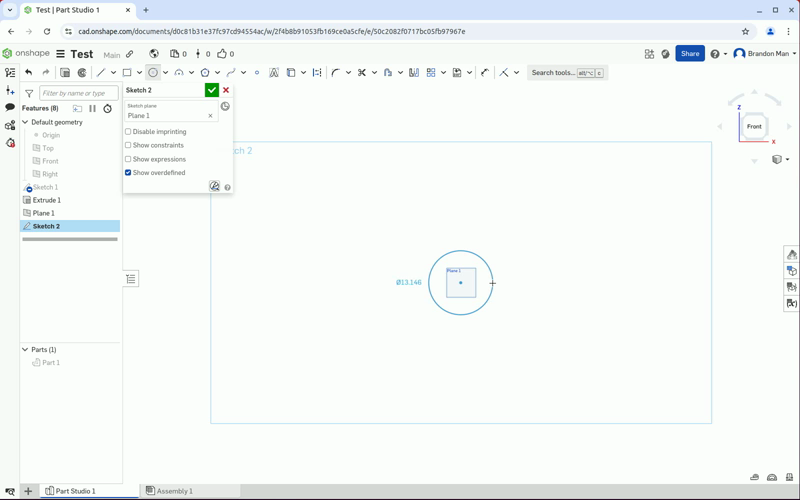
key(esc)
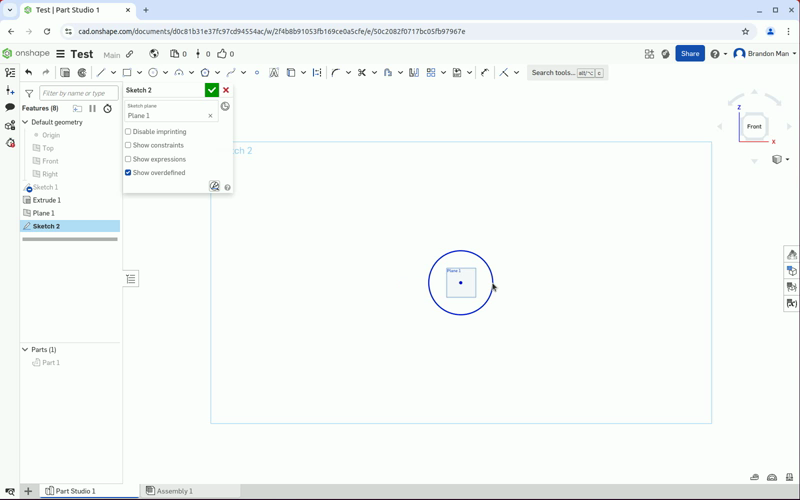
key(c)
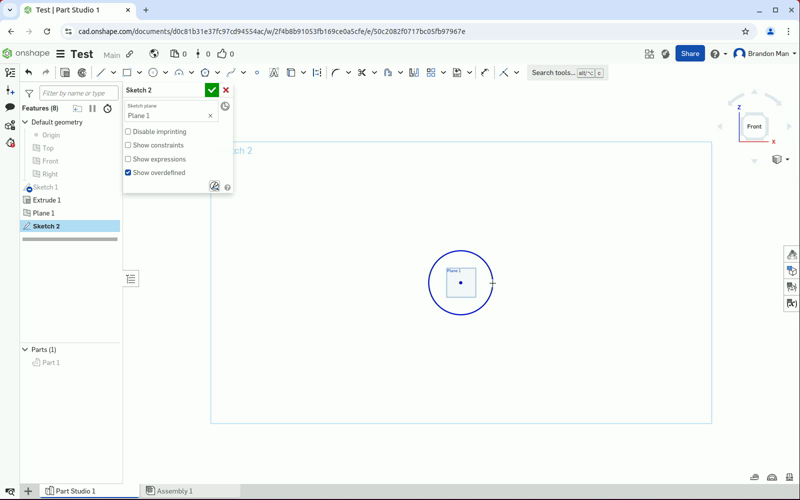
key_down(shift)
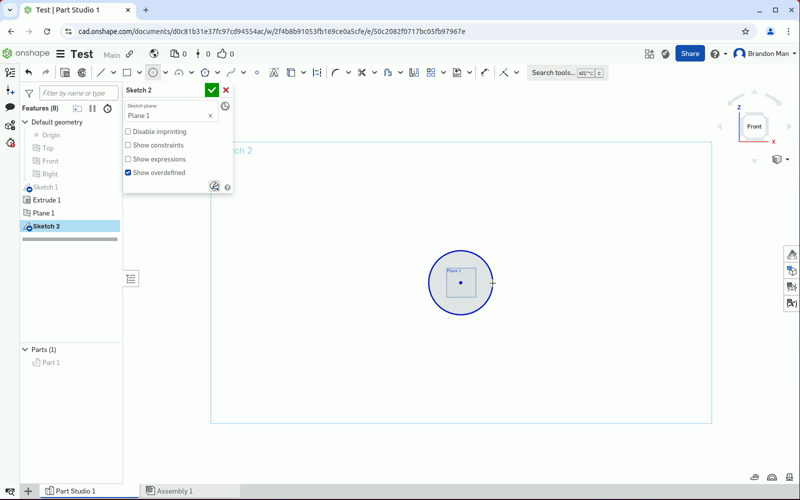
mouse_move(460, 282)
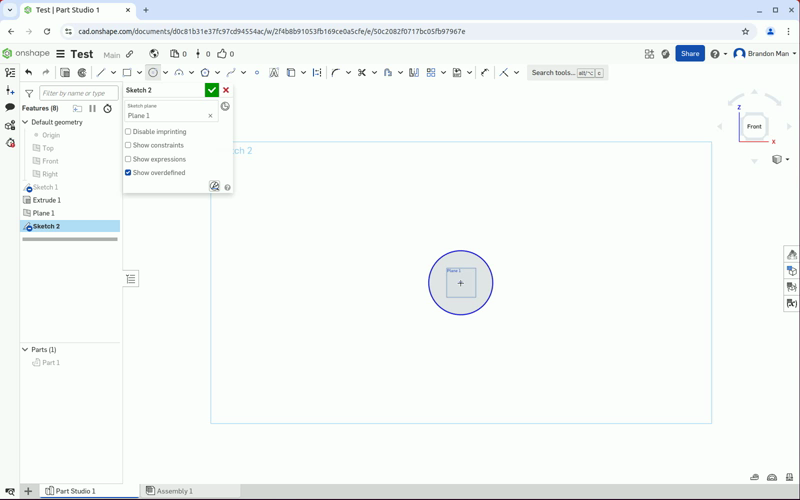
click(460, 282)
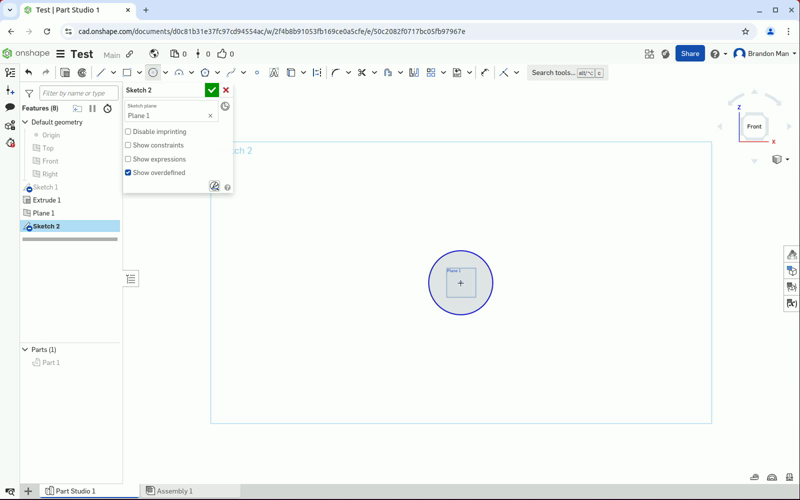
key_up(shift)
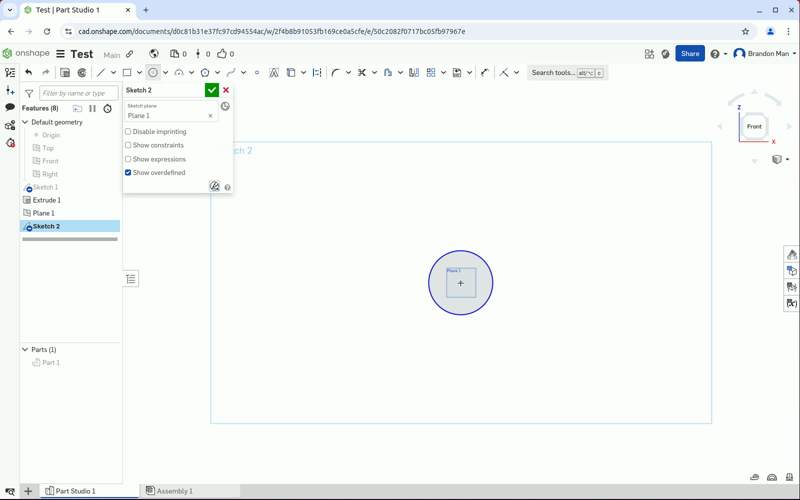
mouse_move(478, 282)
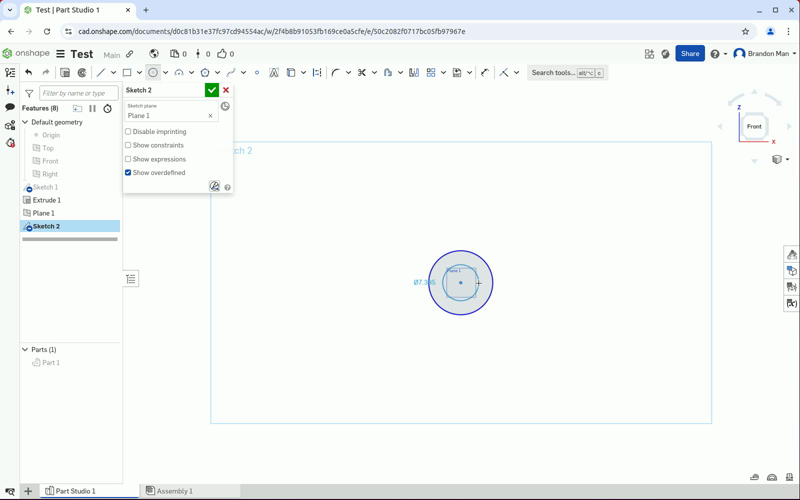
click(478, 282)
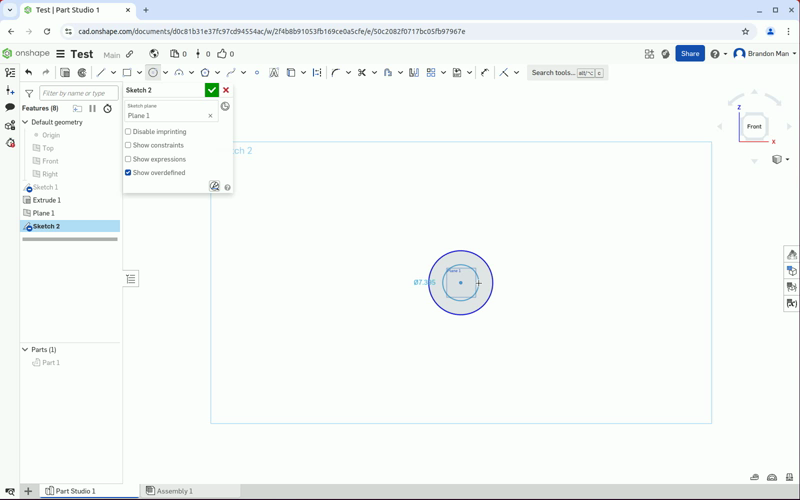
key(esc)
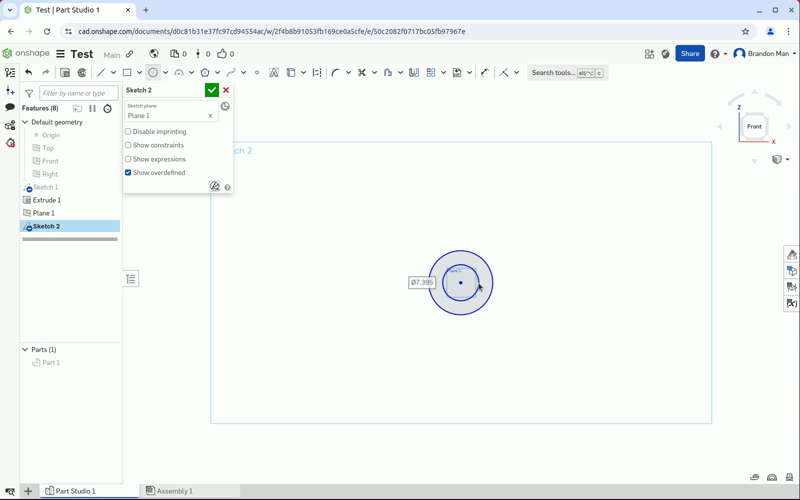
mouse_move(451, 265)
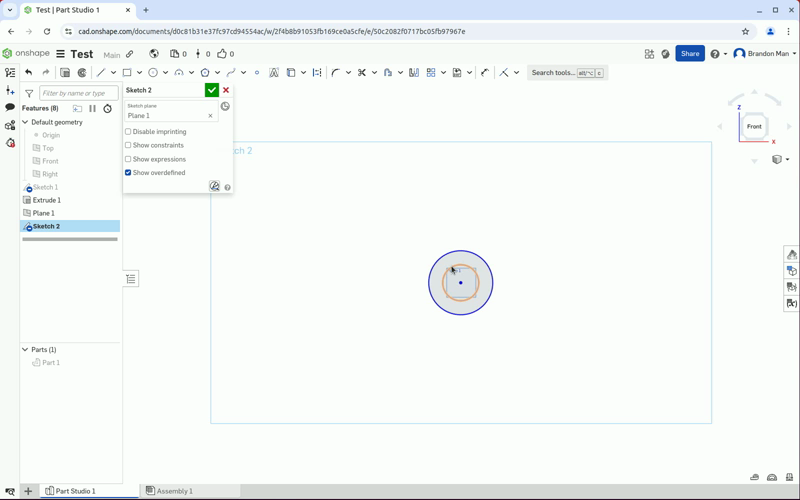
click(451, 265)
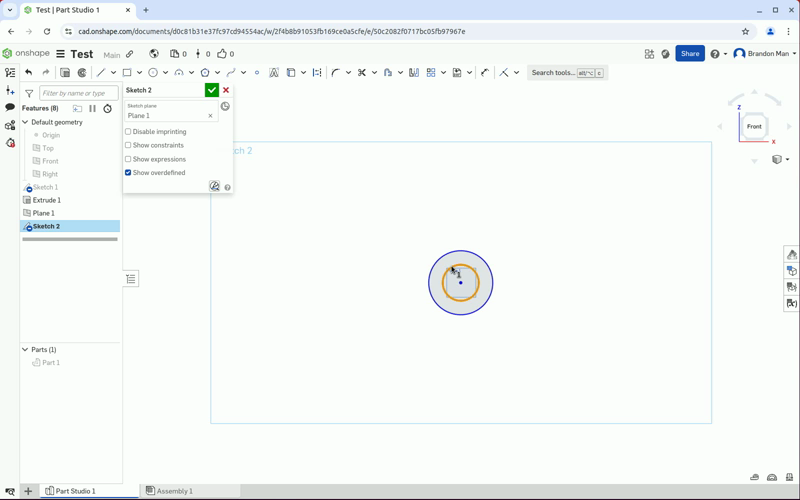
mouse_move(73, 352)
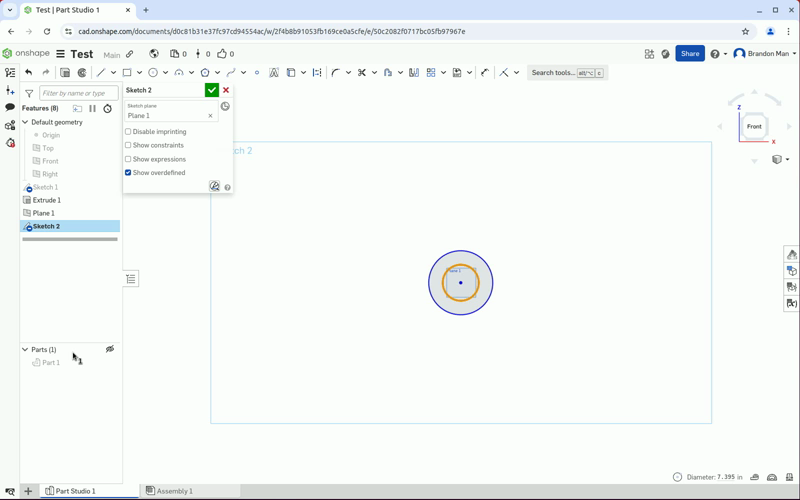
key(shift+y)
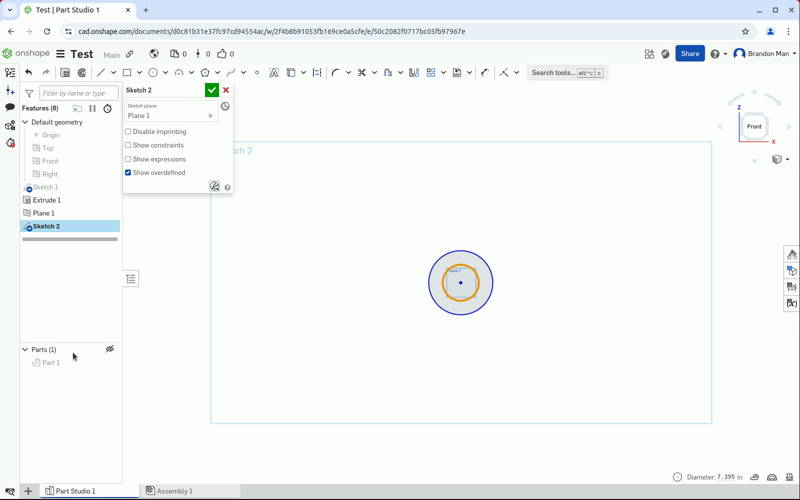
key(shift+e)
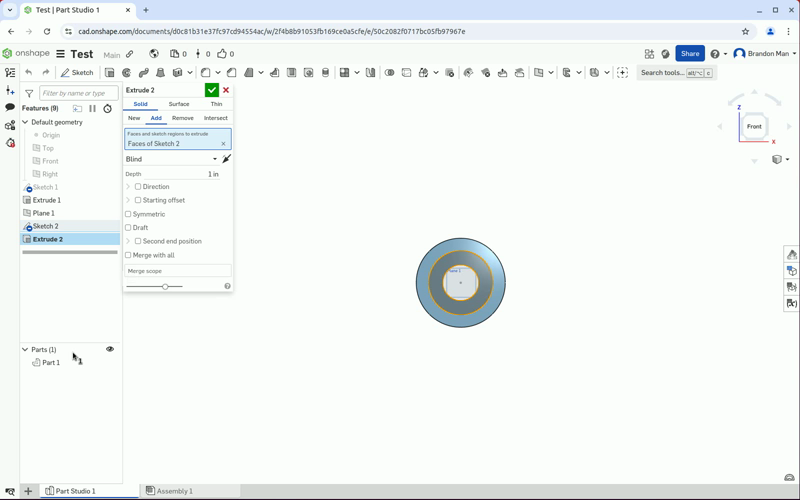
mouse_move(143, 106)
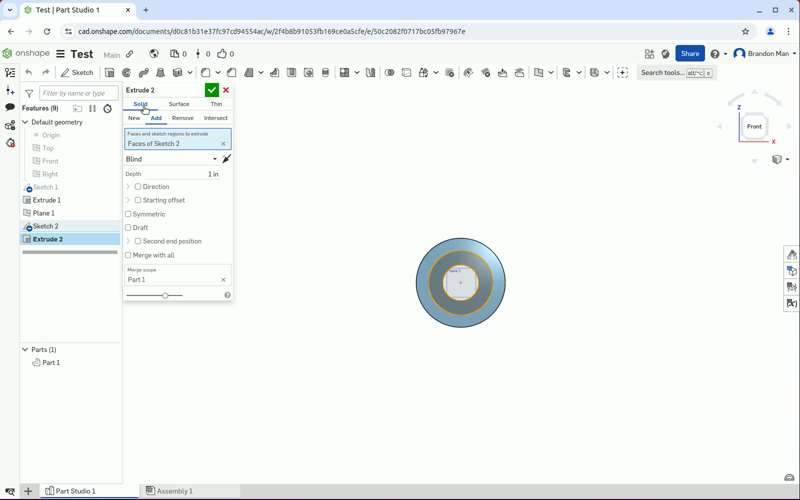
click(143, 106)
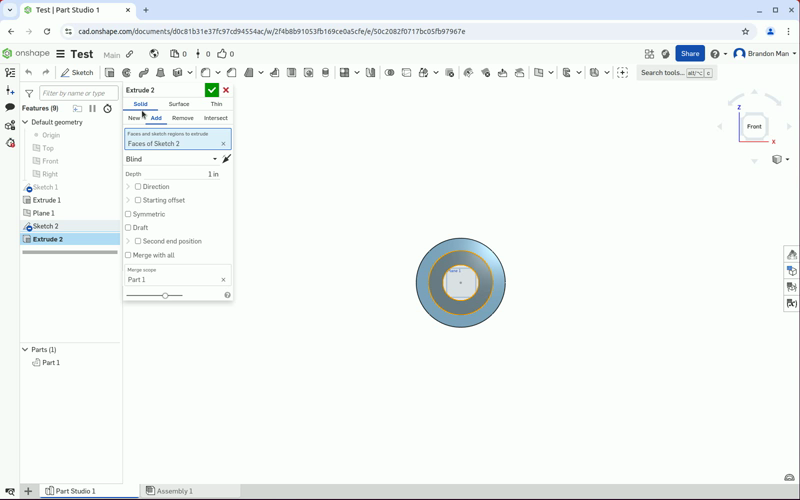
mouse_move(137, 120)
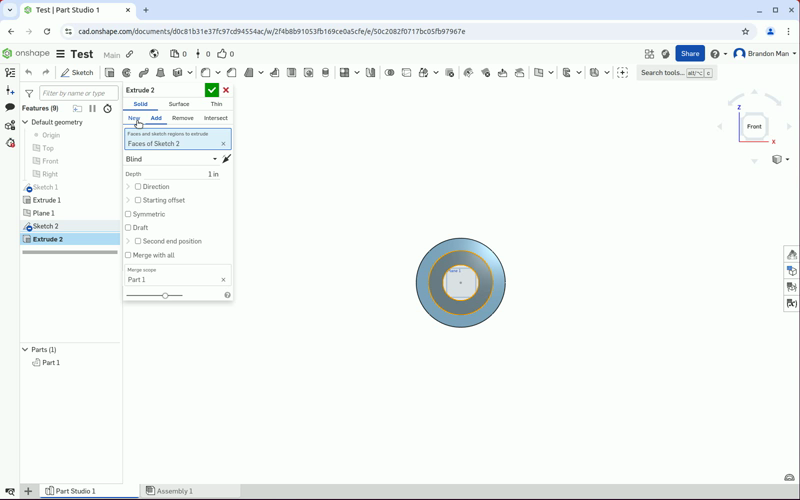
click(137, 120)
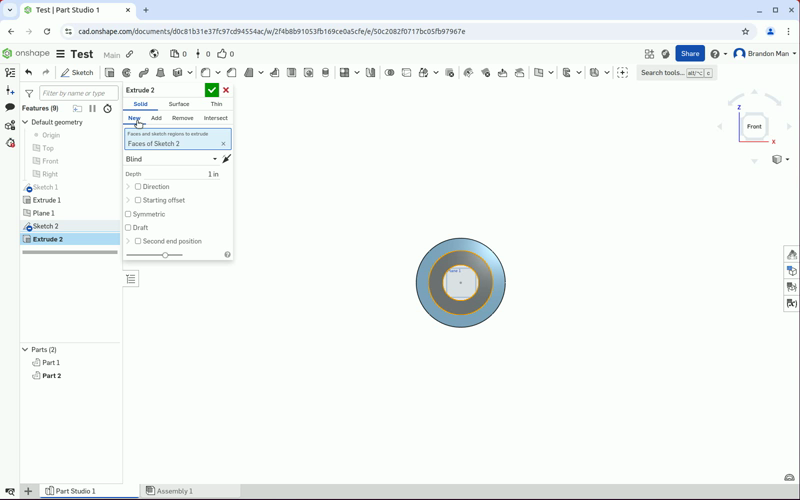
key(tab, 4)
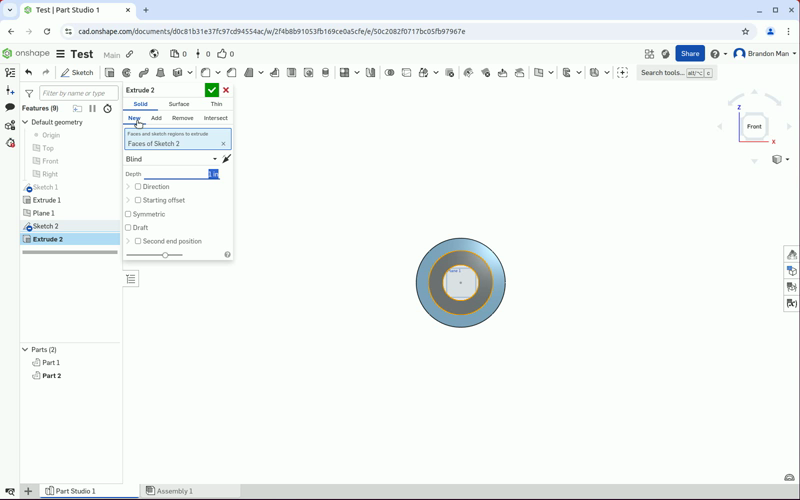
text(1.204)
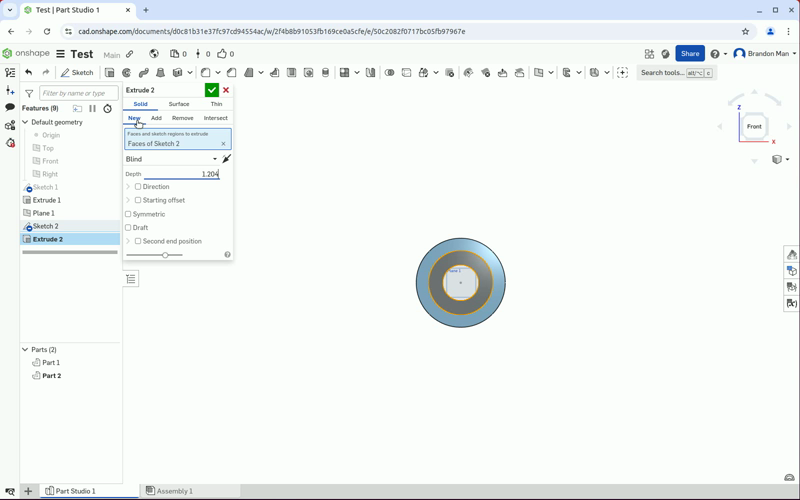
key(enter)
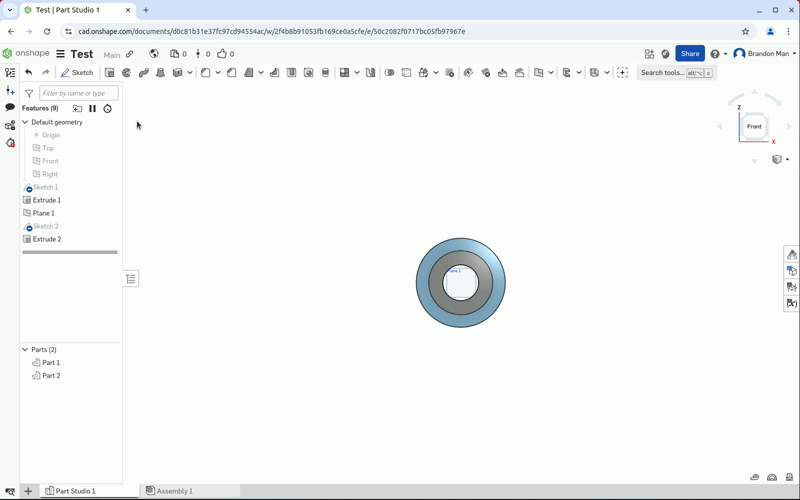
key(shift+h)
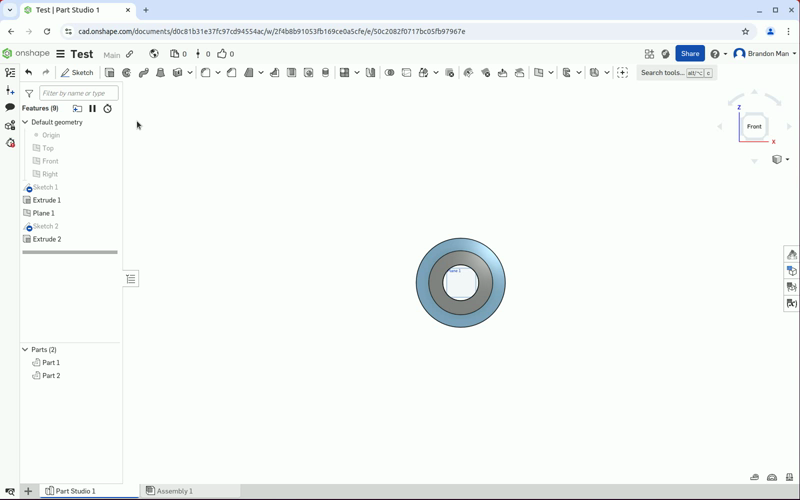
key(shift+h)
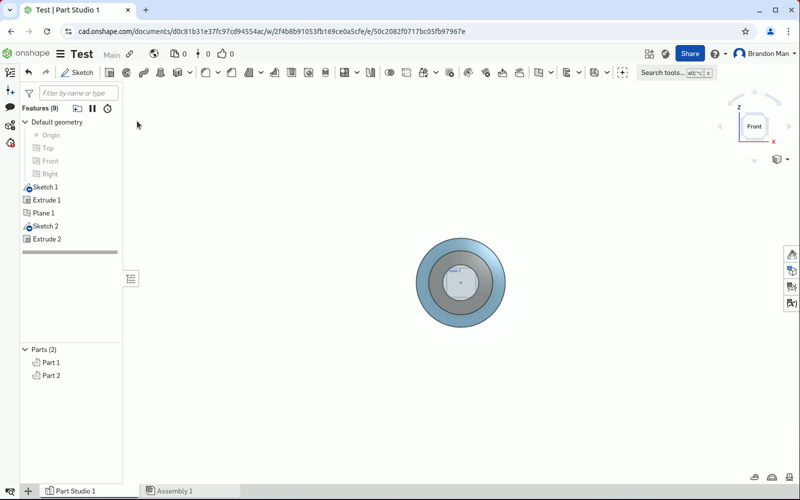
key(shift+7)
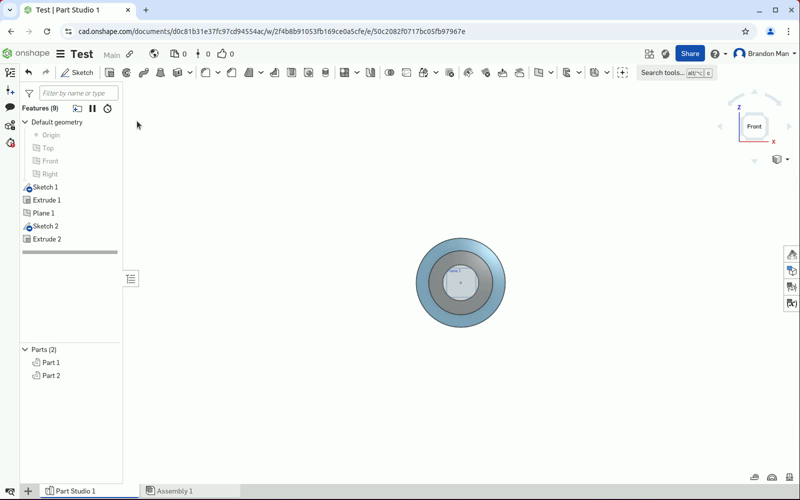
key(left, 2)
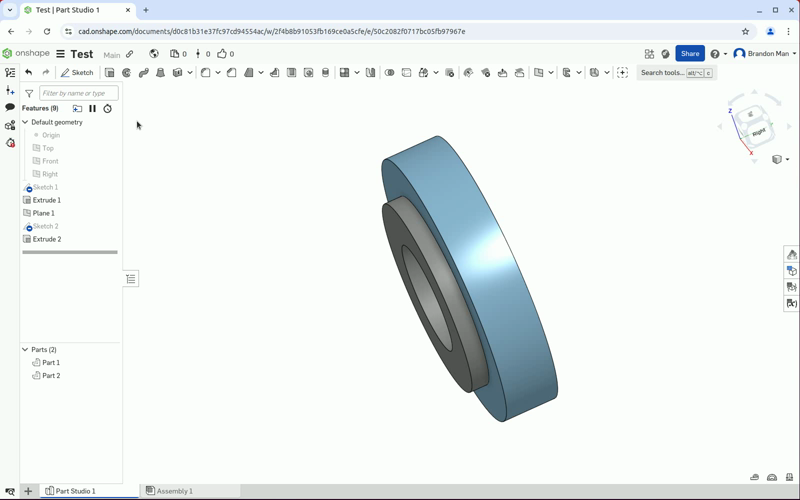
key(down, 2)
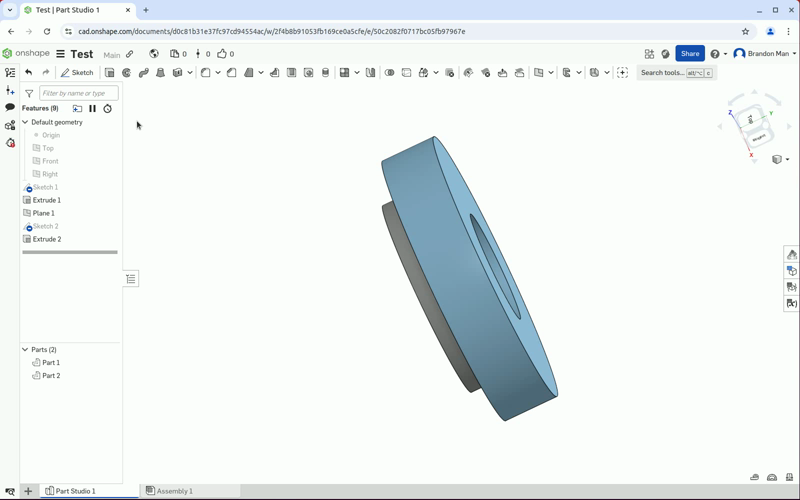
key(up, 2)
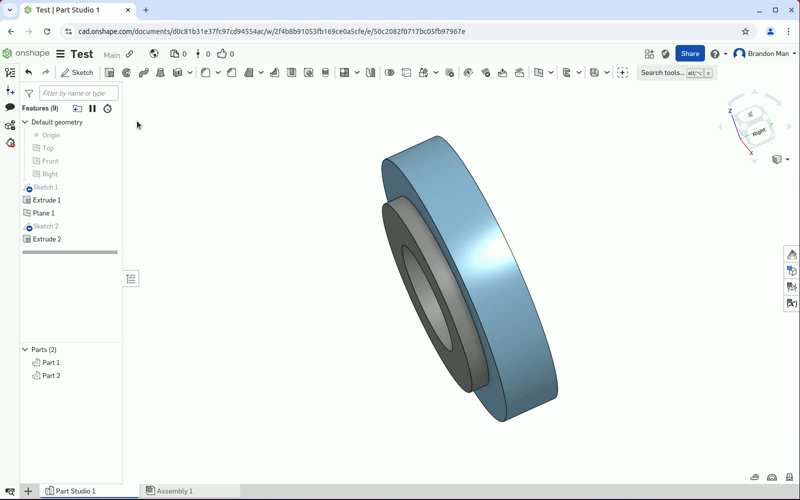
key(right, 2)
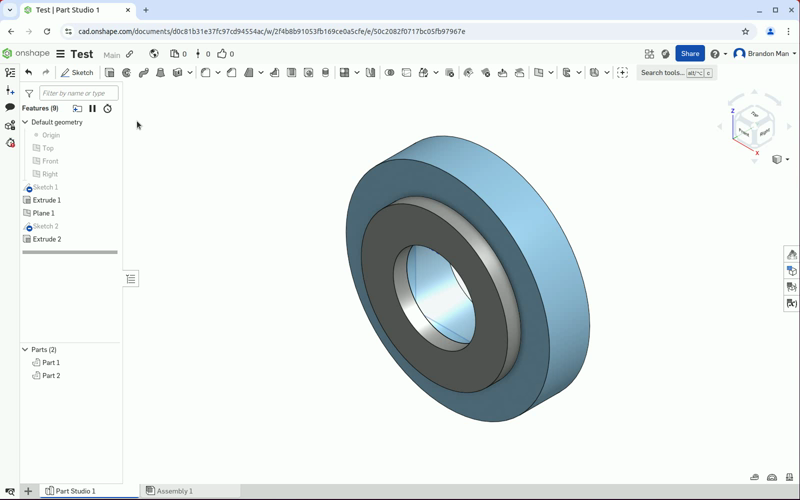
mouse_move(73, 189)
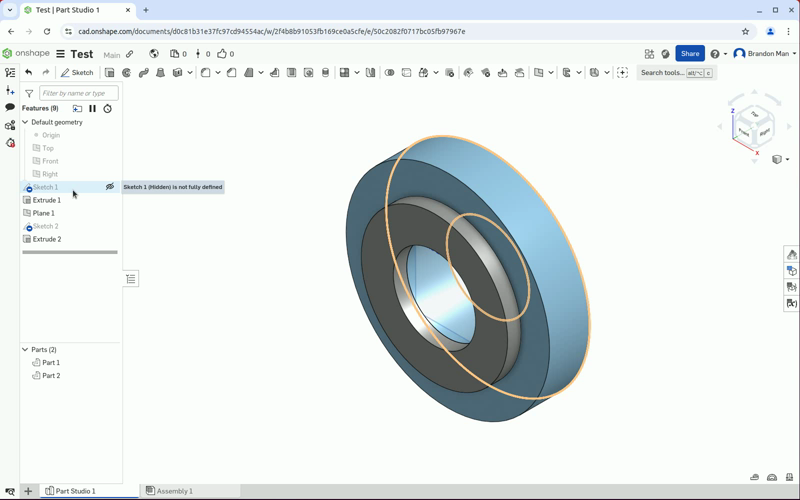
click(73, 189)